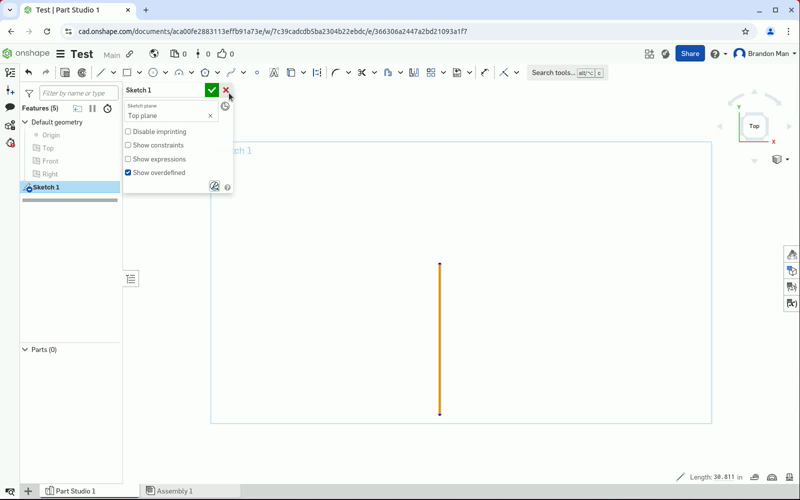
key(shift+h)
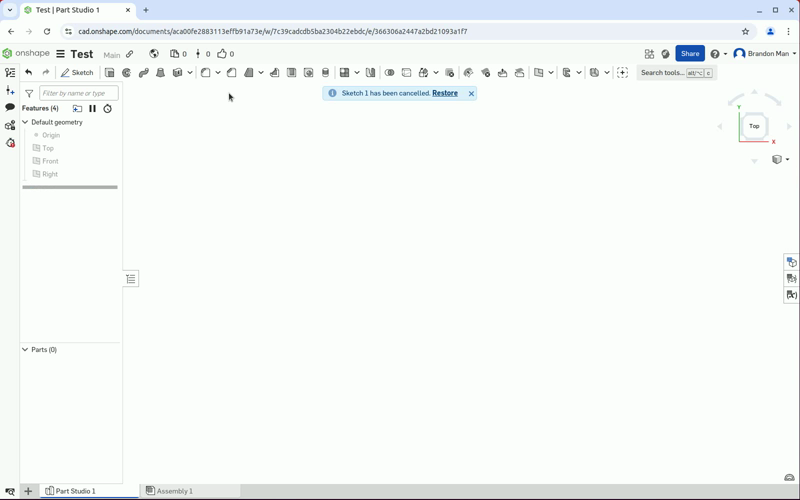
mouse_move(73, 352)
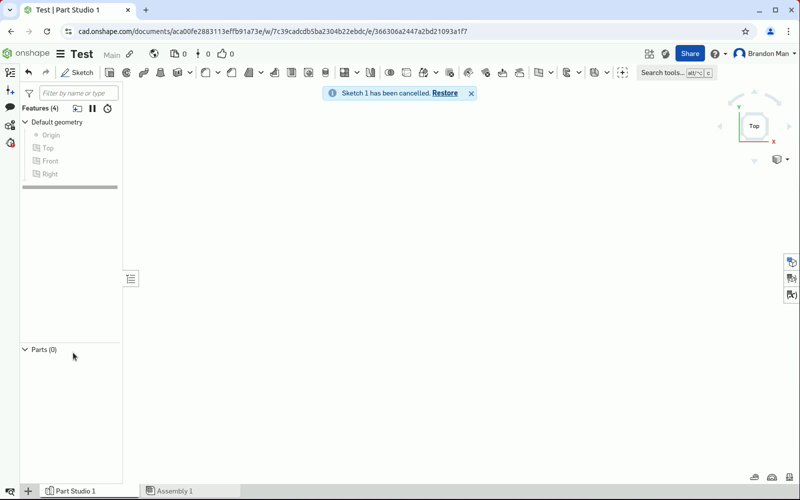
key(y)
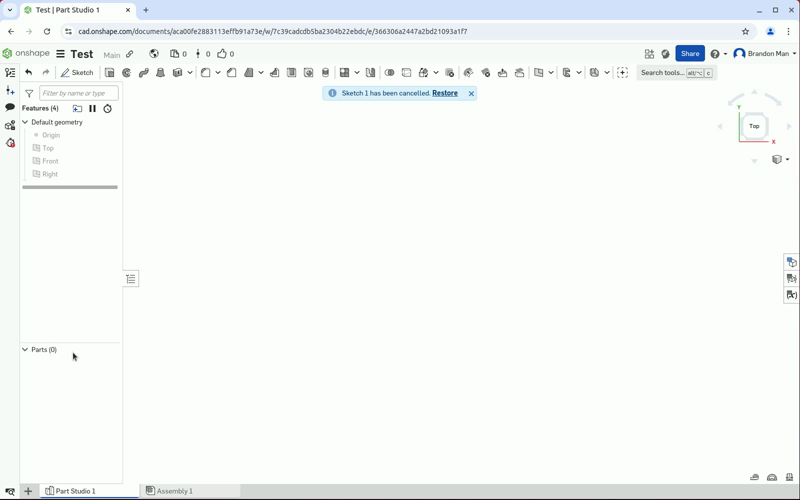
key(shift+p)
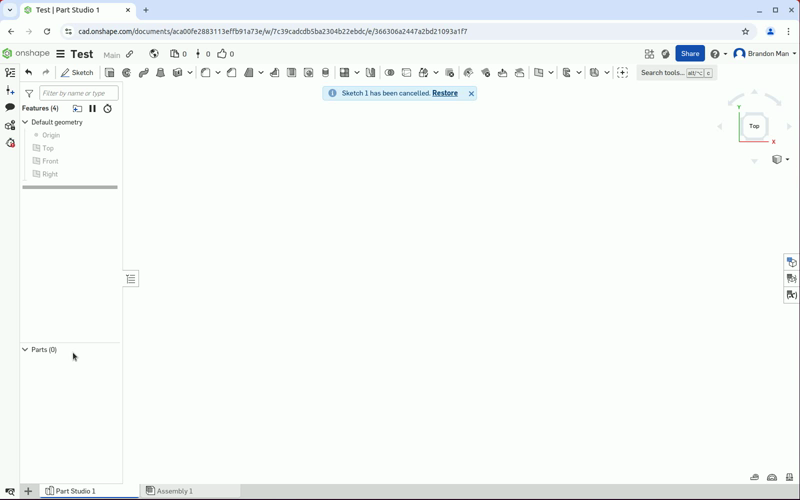
key(space)
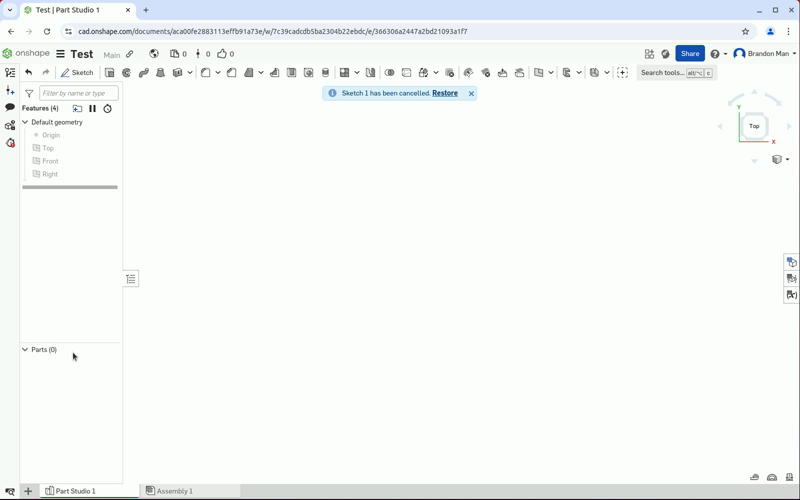
key_down(shift)
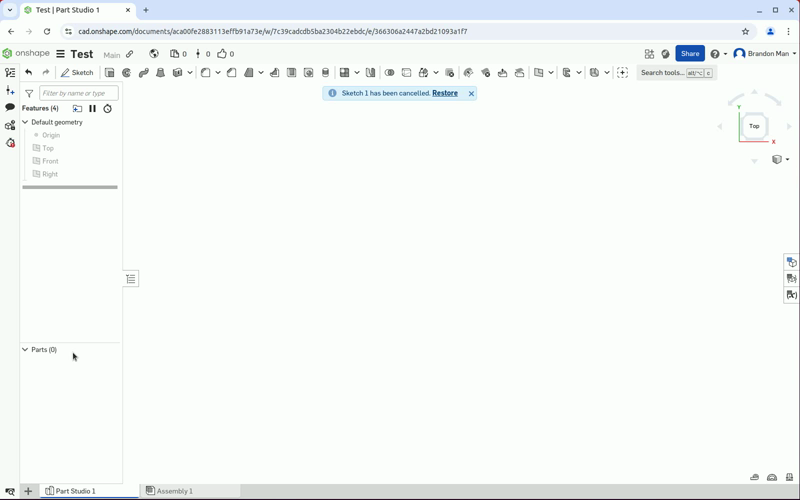
key(up)
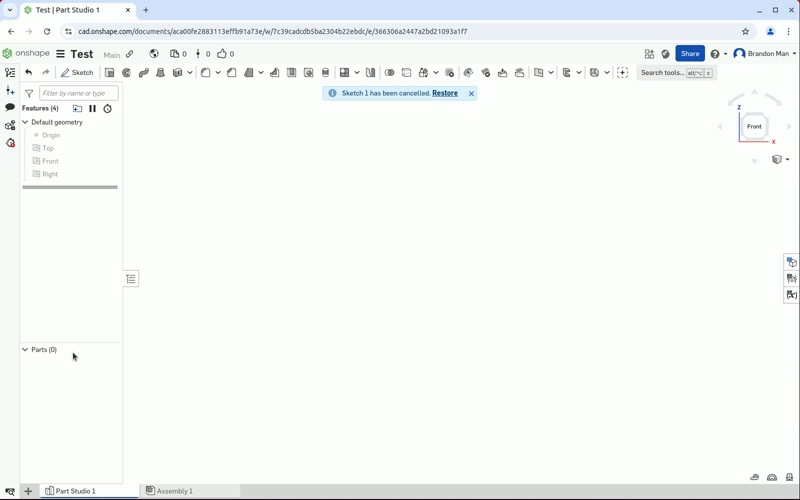
key_up(shift)
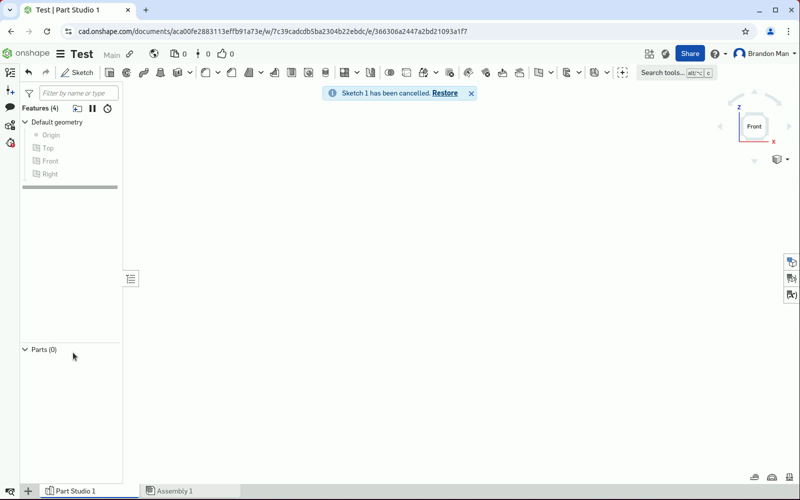
mouse_move(73, 352)
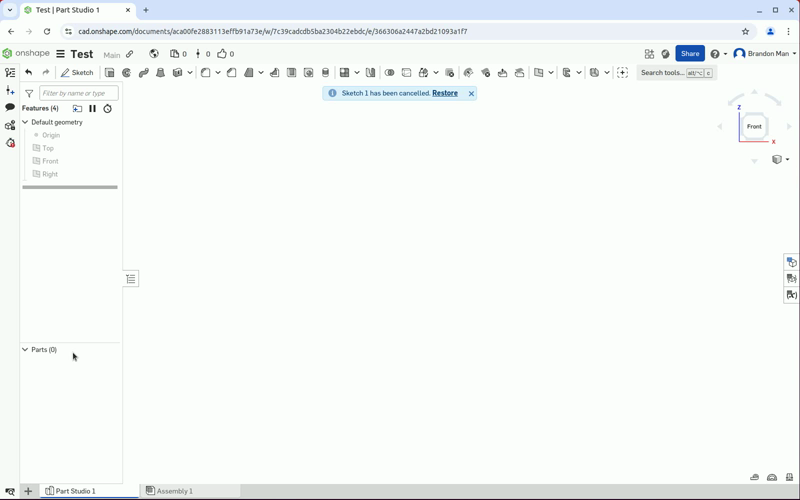
key(shift+y)
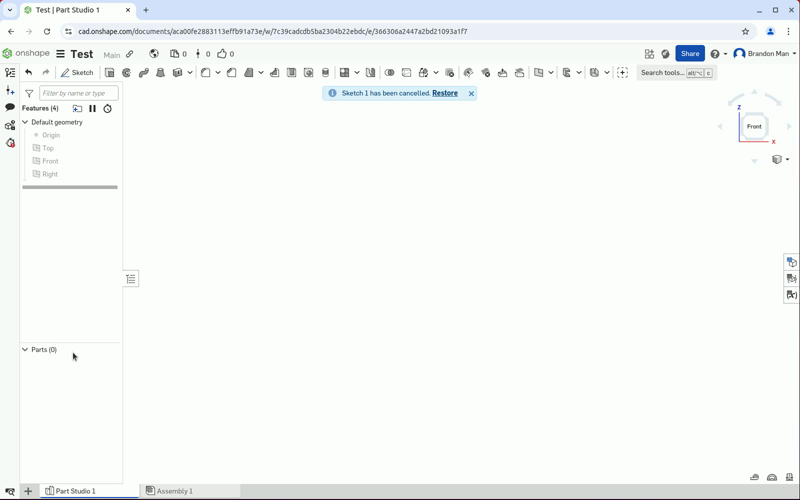
key(shift+s)
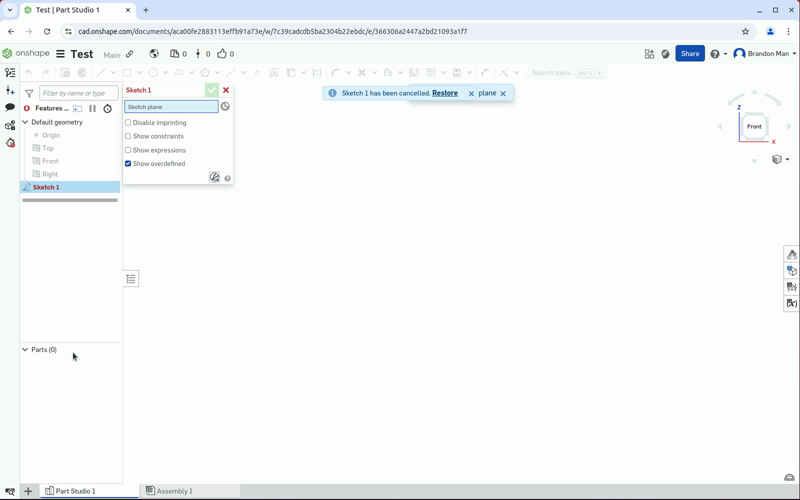
mouse_move(73, 163)
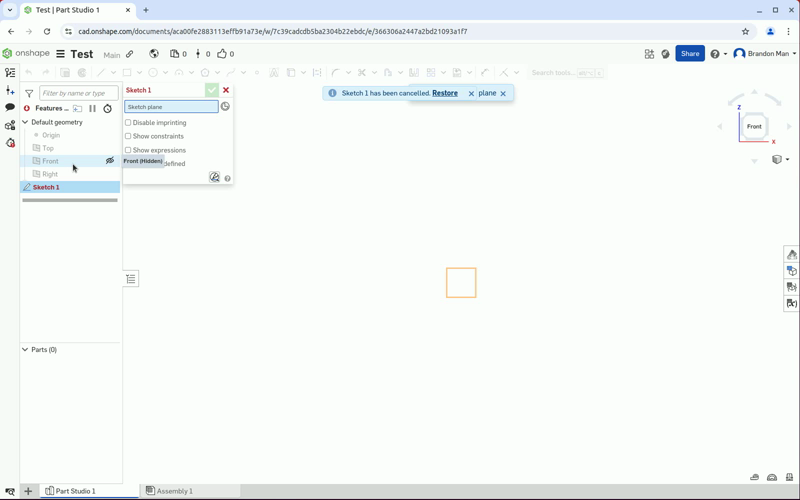
click(73, 163)
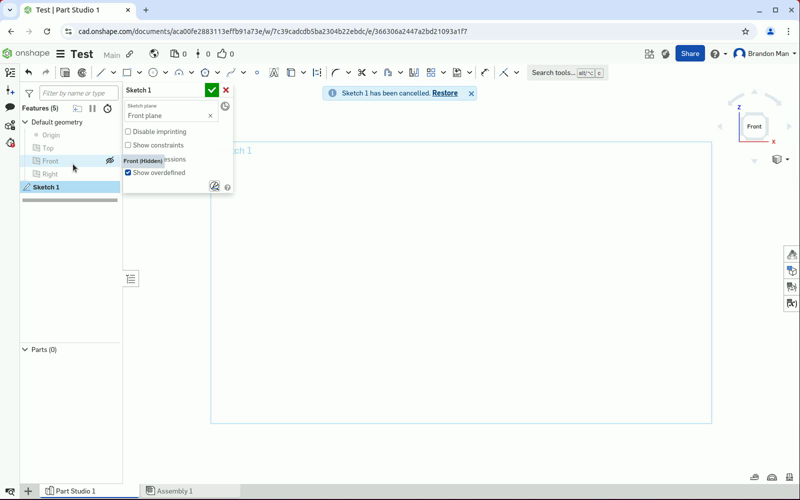
mouse_move(73, 352)
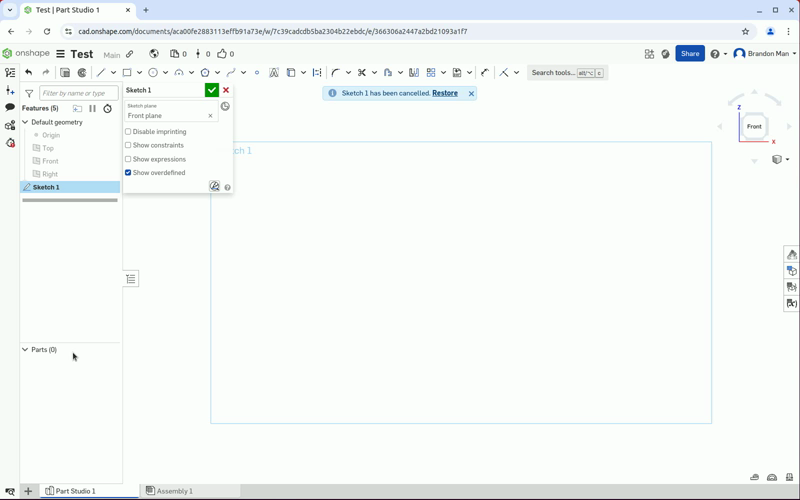
key(y)
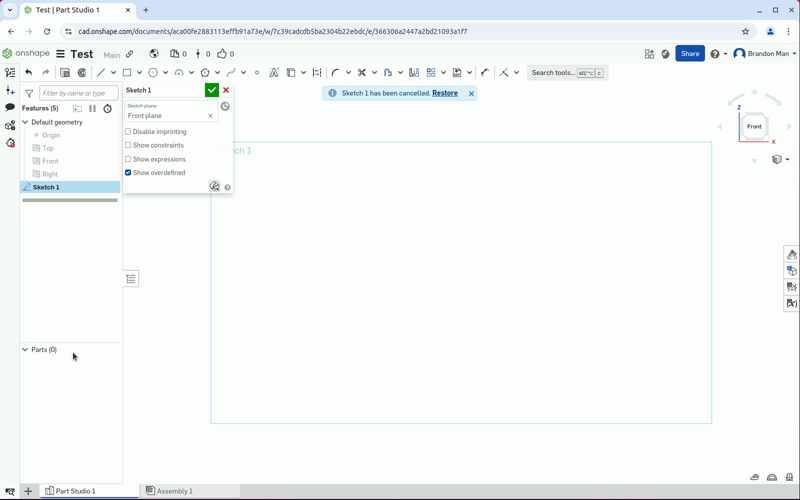
key(c)
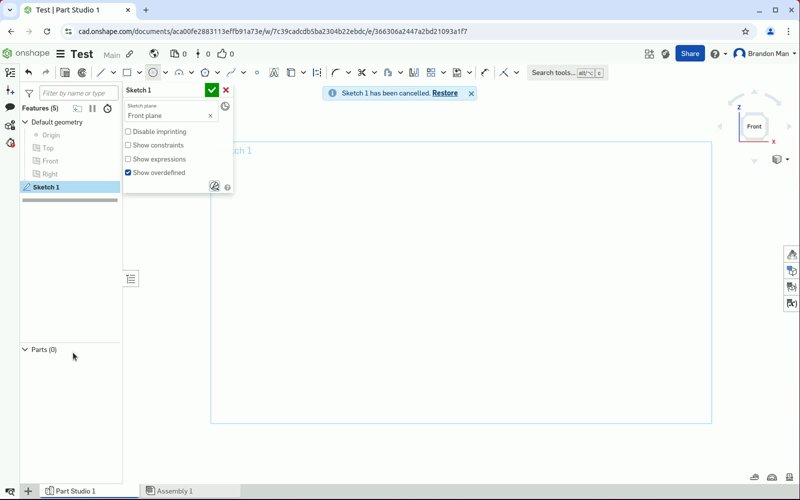
key_down(shift)
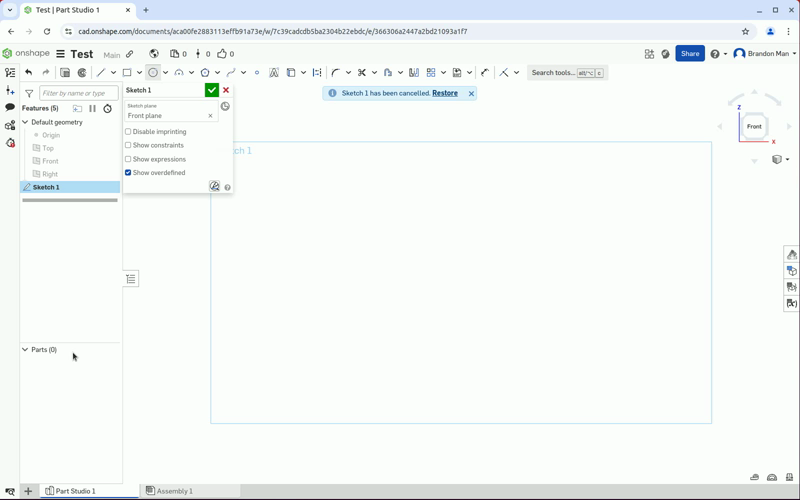
mouse_move(461, 282)
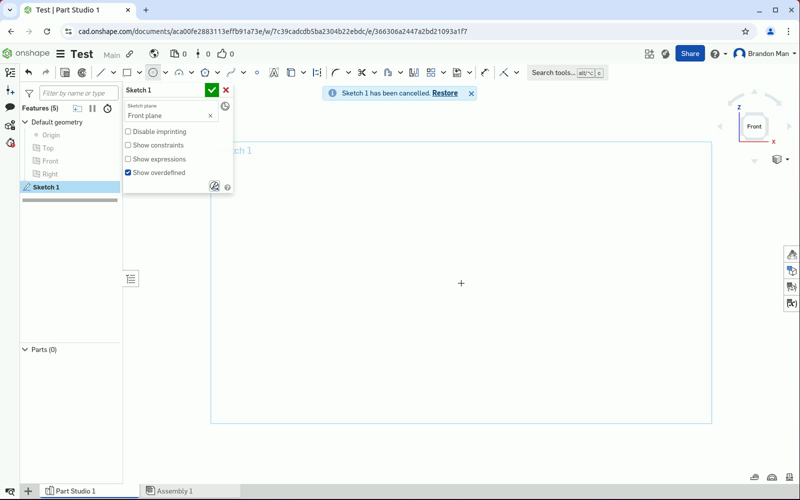
click(461, 282)
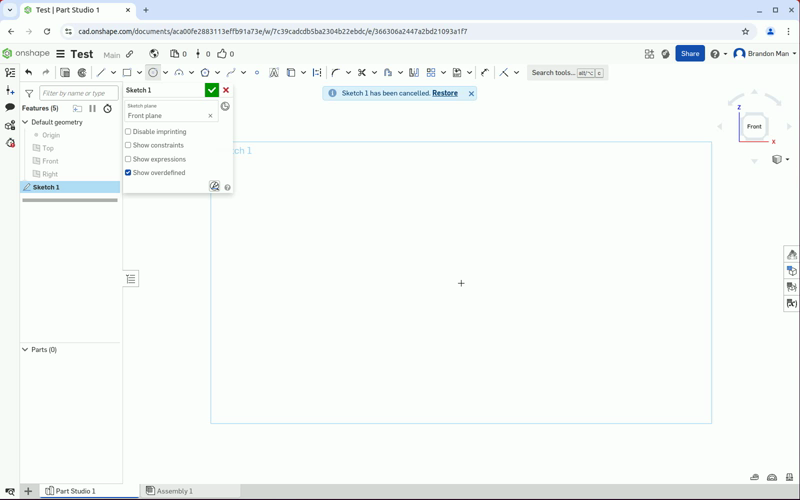
key_up(shift)
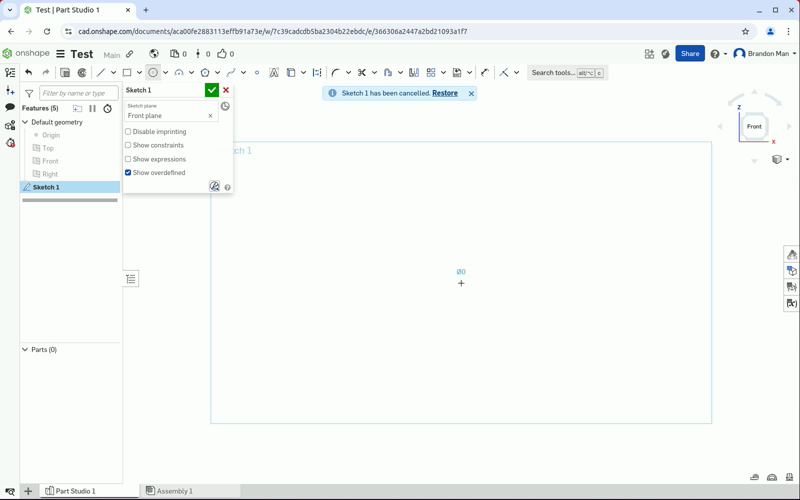
mouse_move(489, 282)
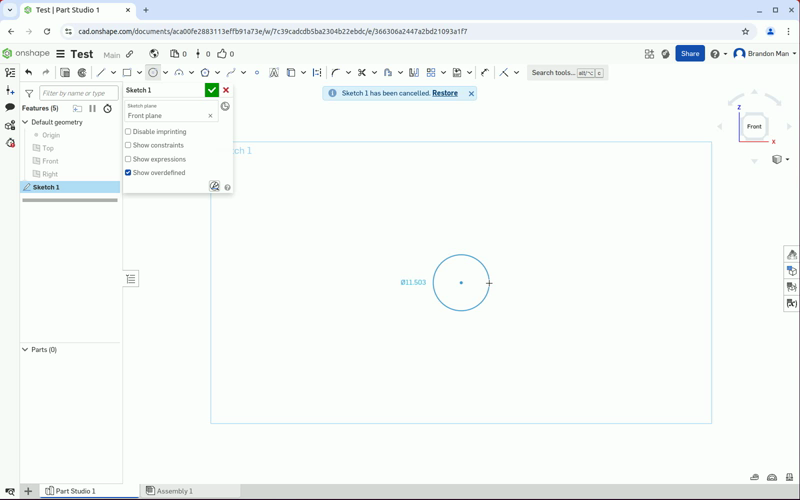
click(489, 282)
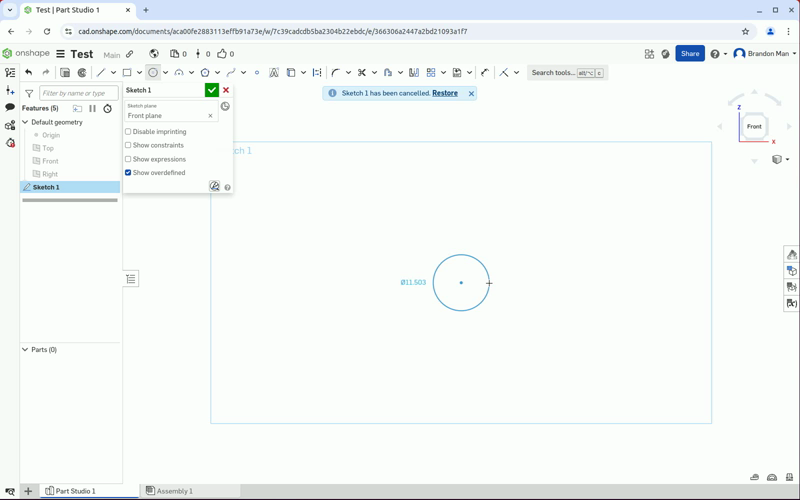
key(esc)
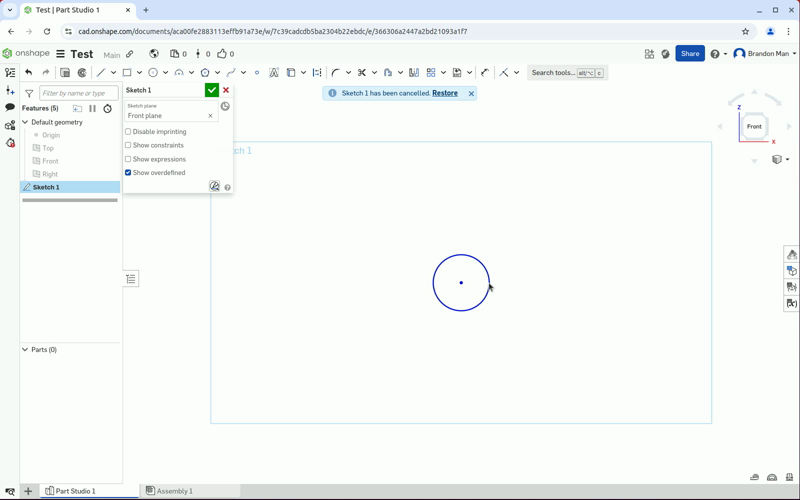
mouse_move(439, 270)
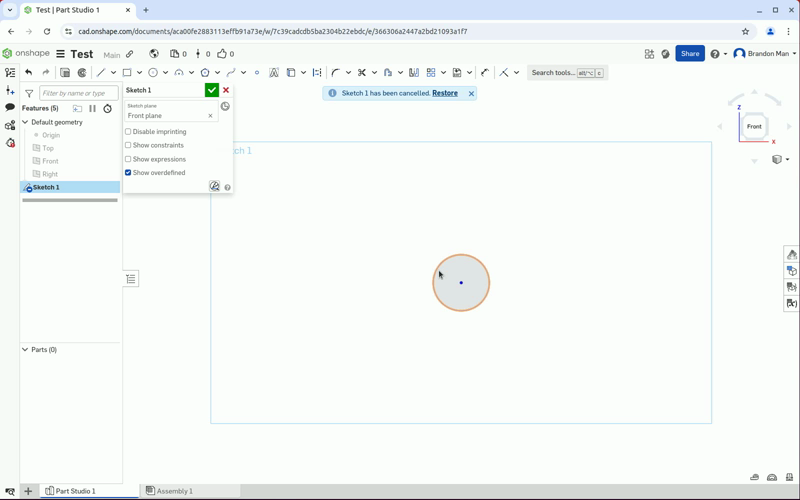
click(439, 270)
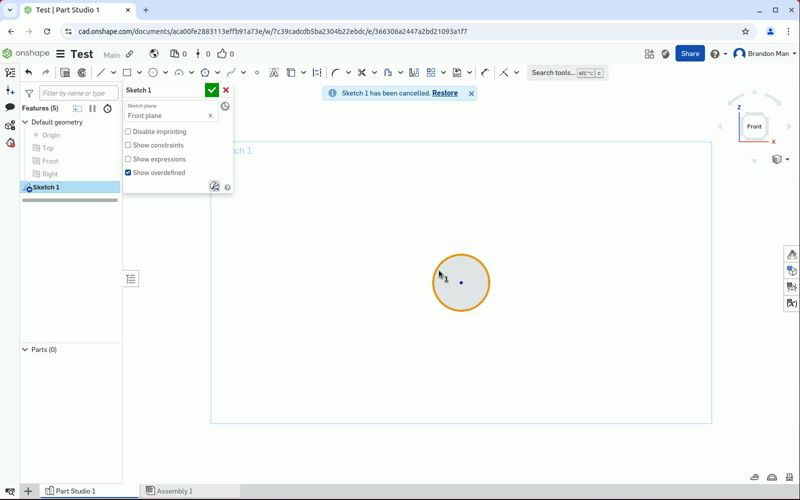
mouse_move(73, 352)
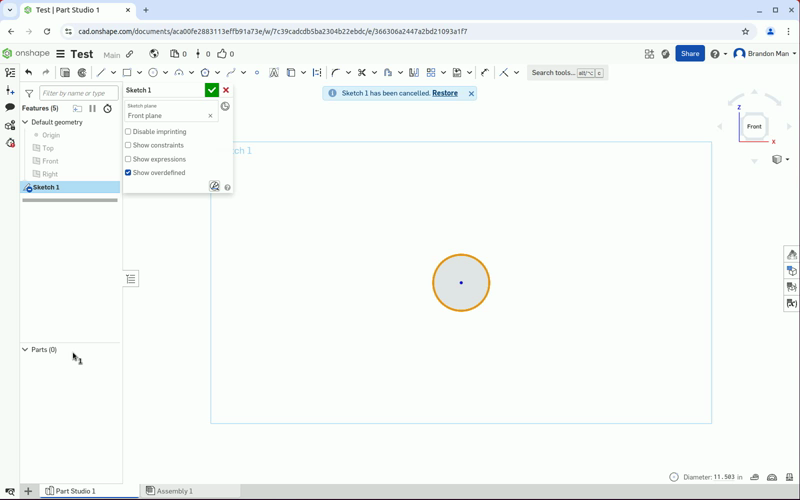
key(shift+y)
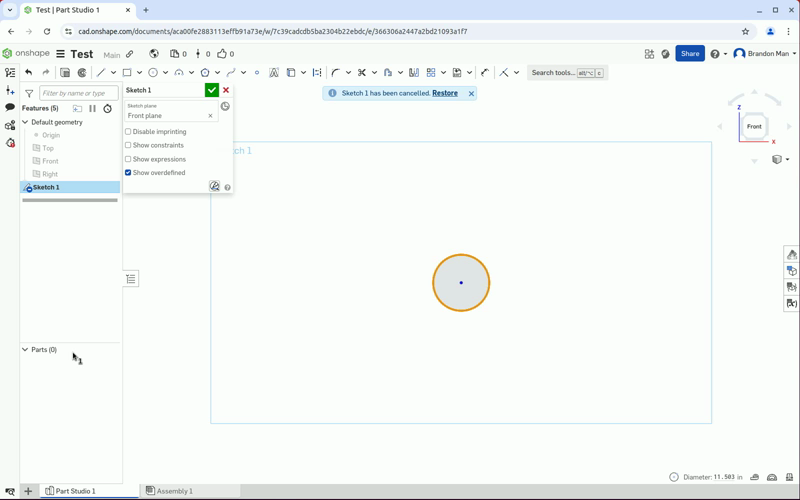
key(shift+e)
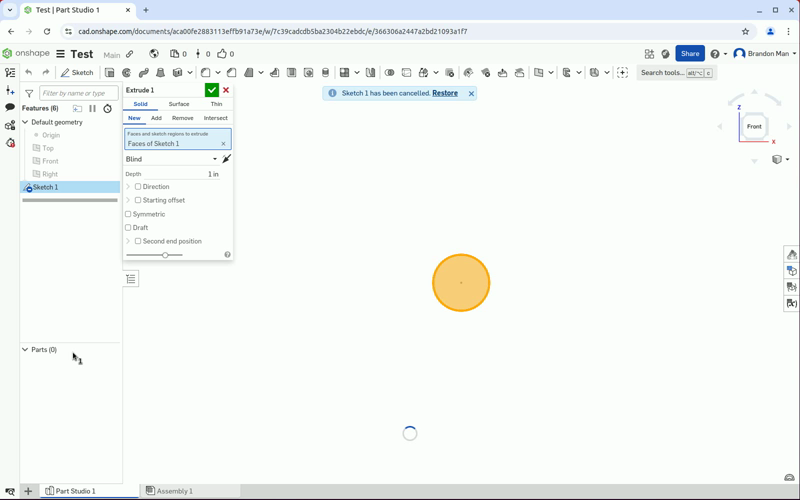
mouse_move(143, 106)
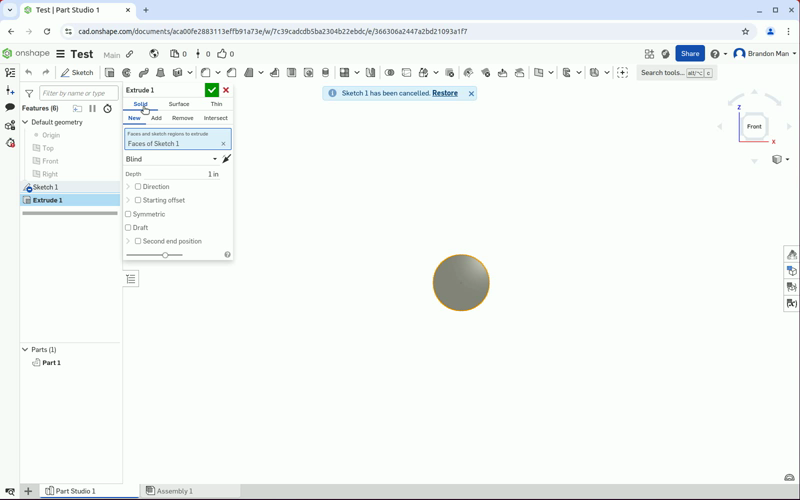
click(143, 106)
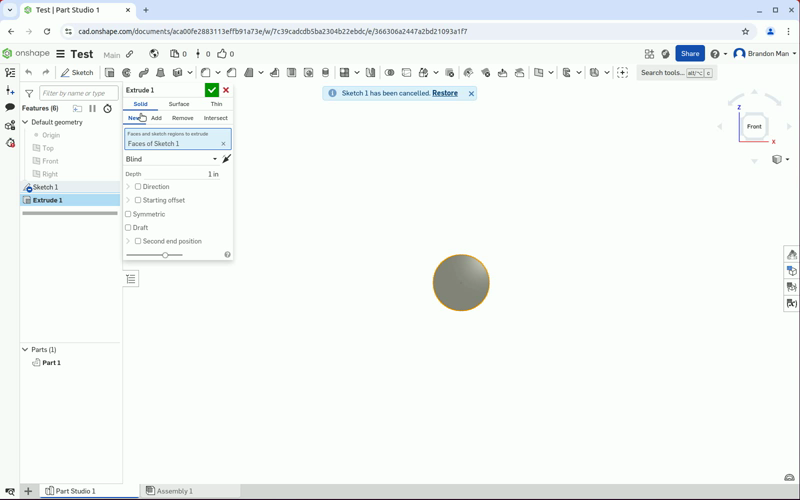
mouse_move(137, 120)
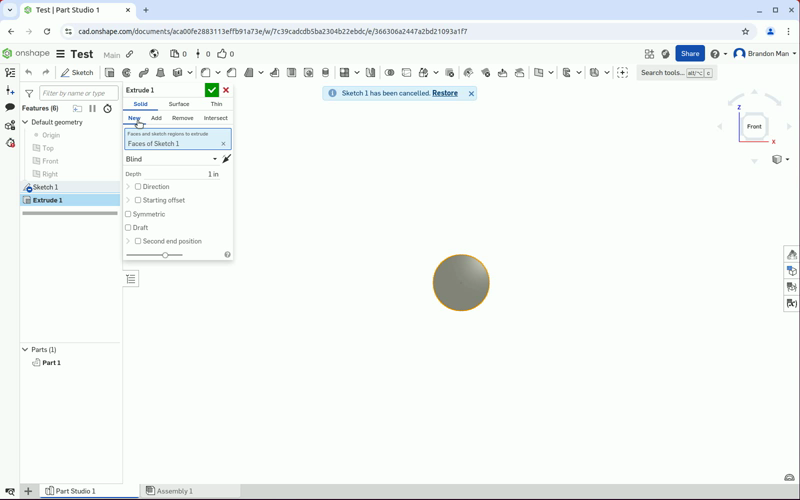
click(137, 120)
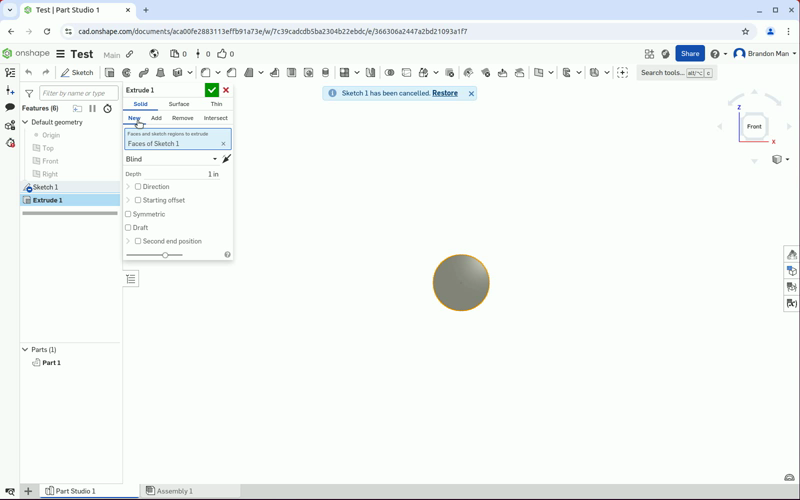
key(tab, 4)
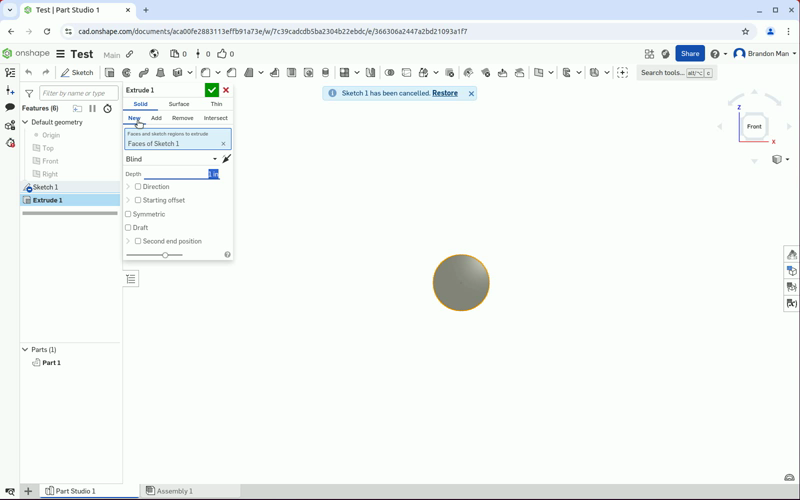
text(23.108)
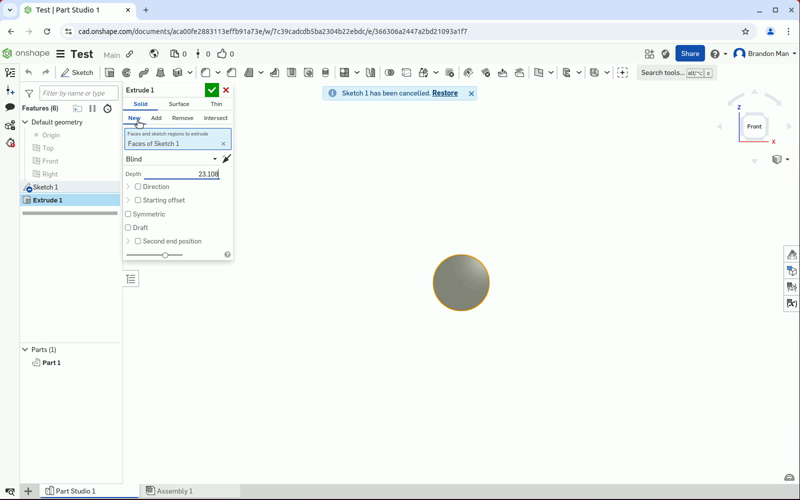
key(enter)
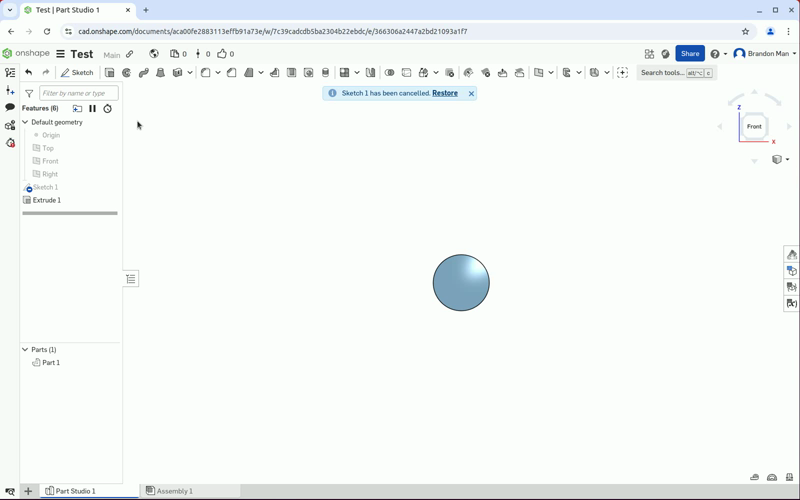
key(shift+h)
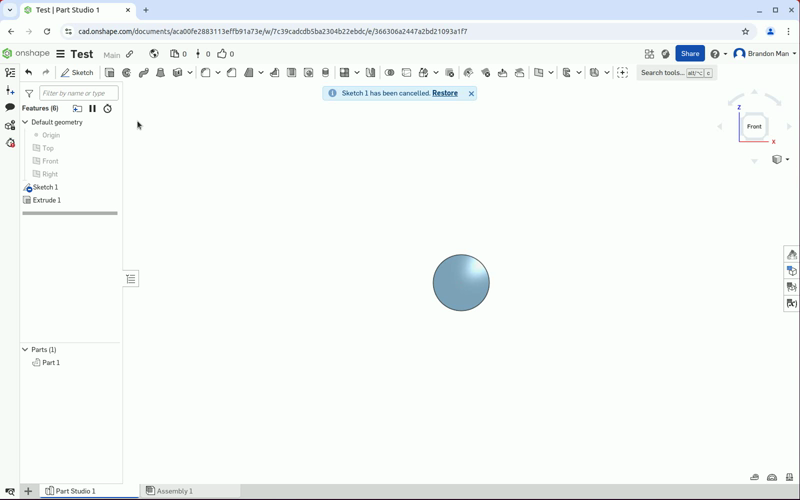
key(shift+h)
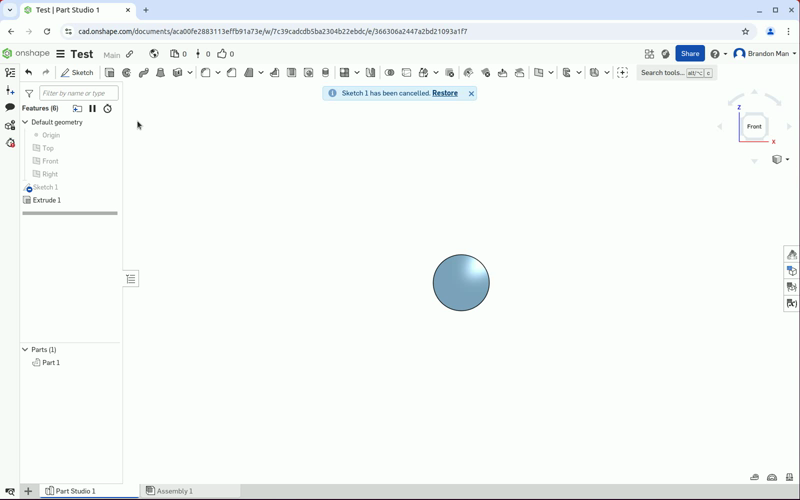
mouse_move(73, 189)
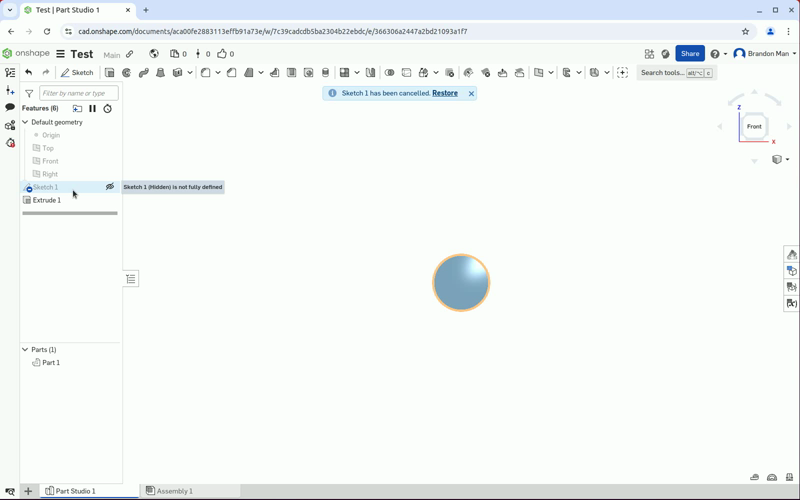
click(73, 189)
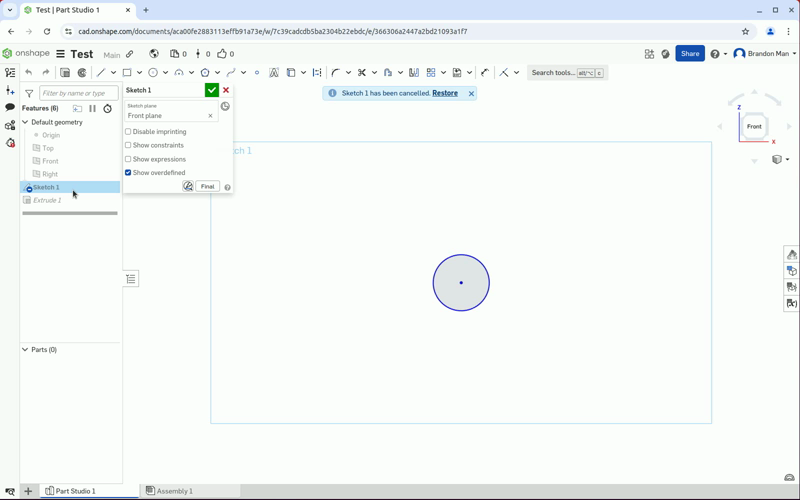
mouse_move(229, 92)
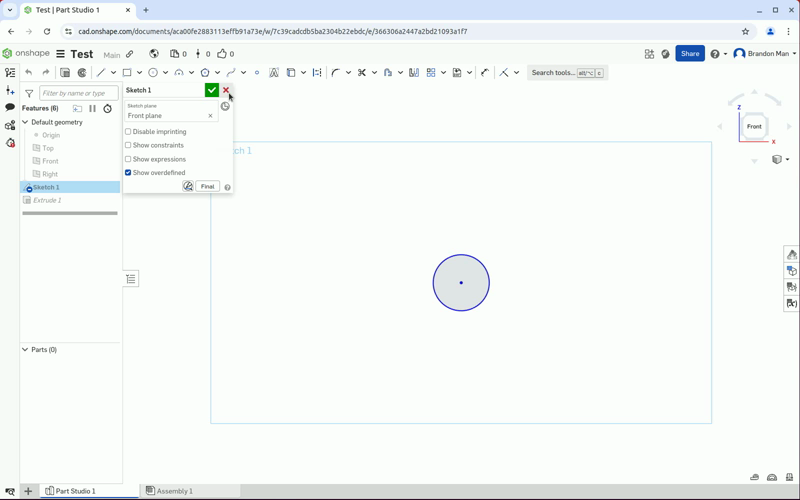
click(229, 92)
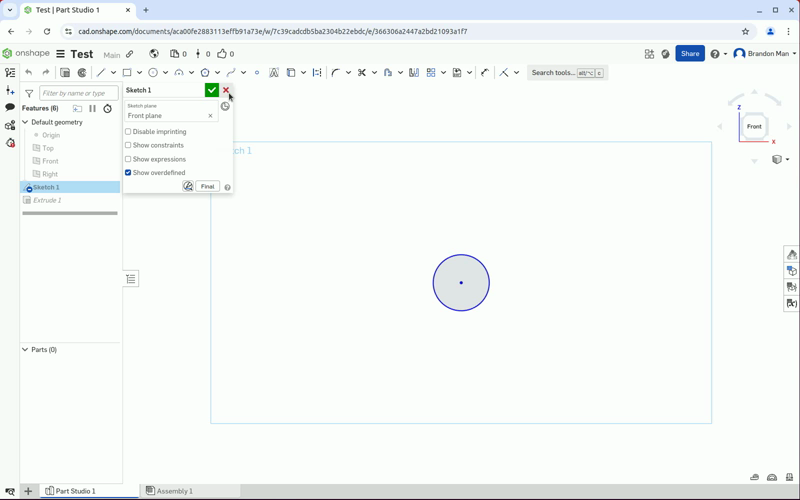
key(shift+s)
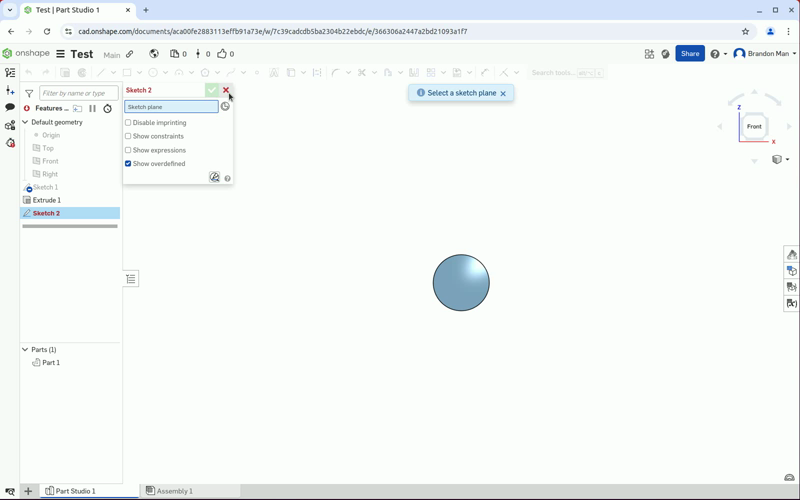
mouse_move(73, 163)
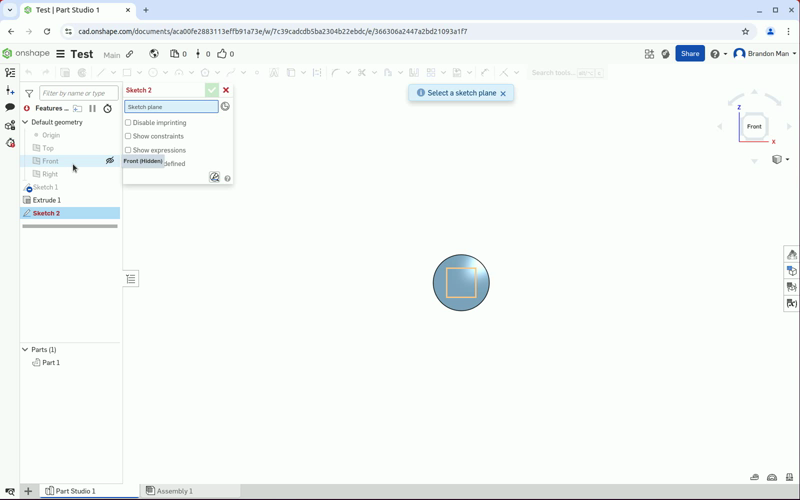
click(73, 163)
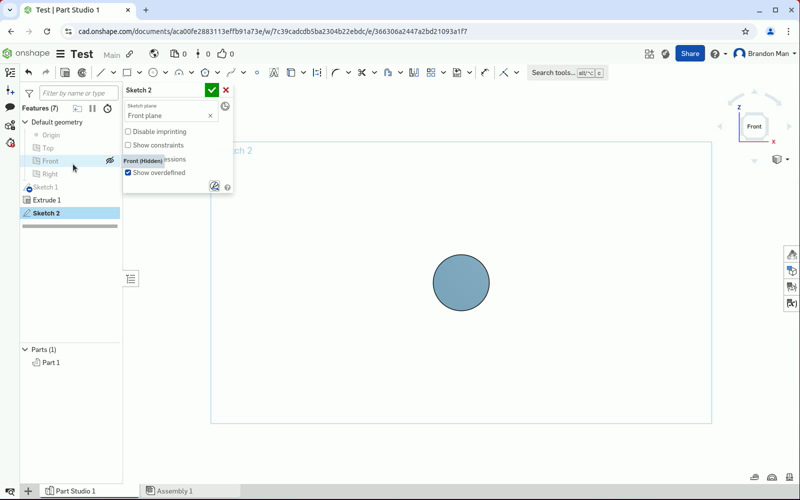
mouse_move(73, 352)
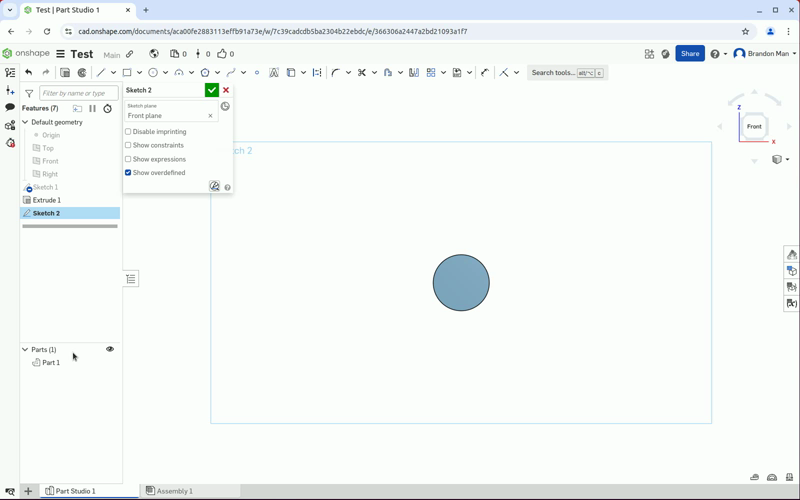
key(y)
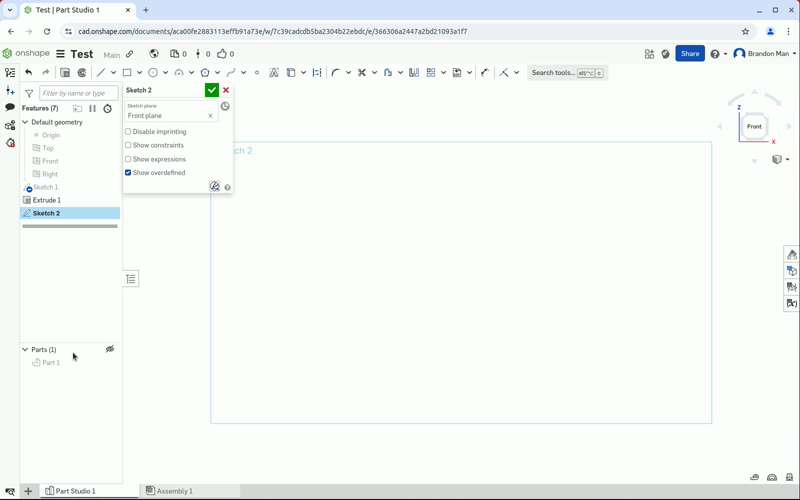
key(c)
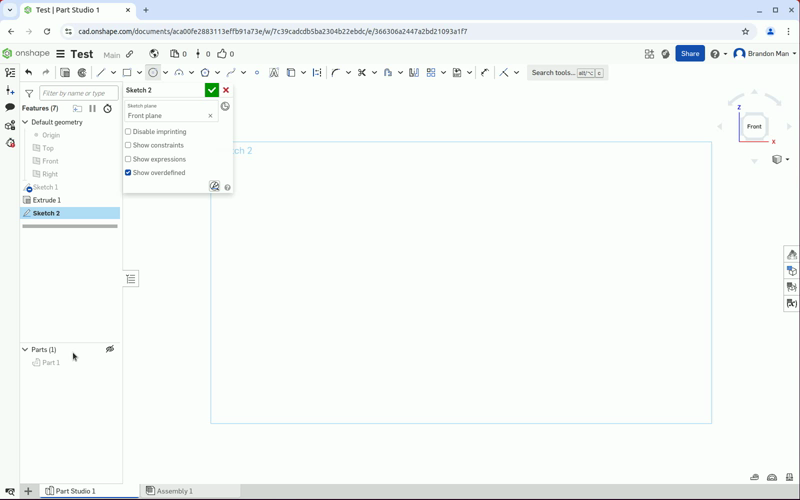
key_down(shift)
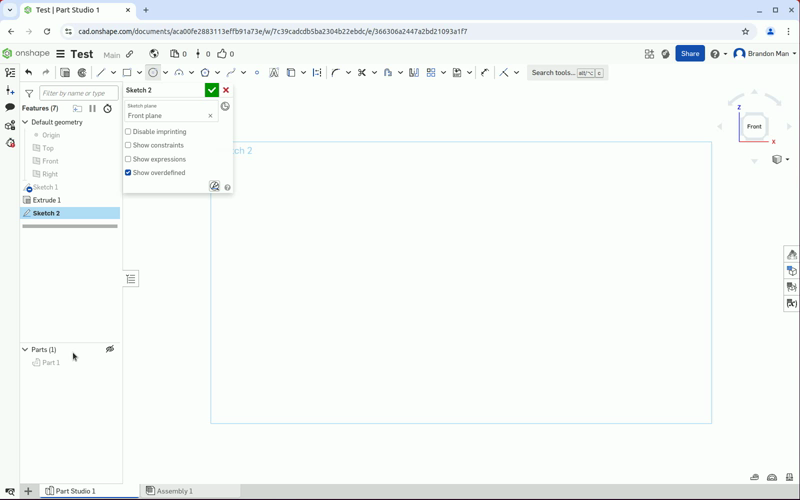
mouse_move(461, 282)
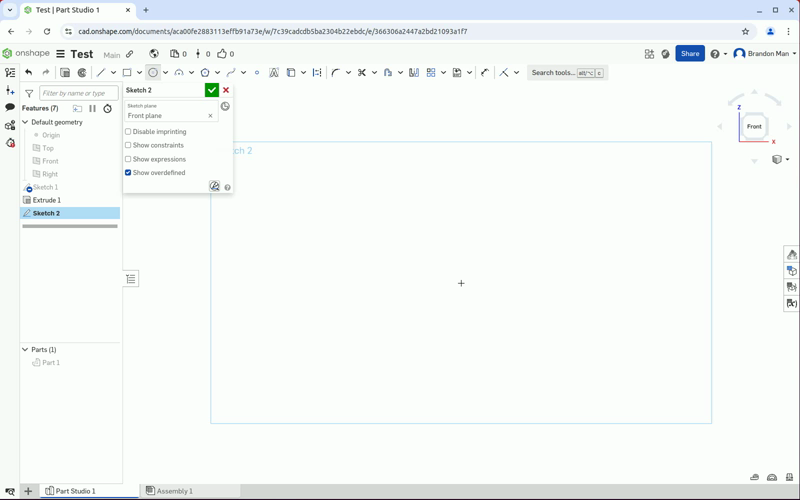
click(461, 282)
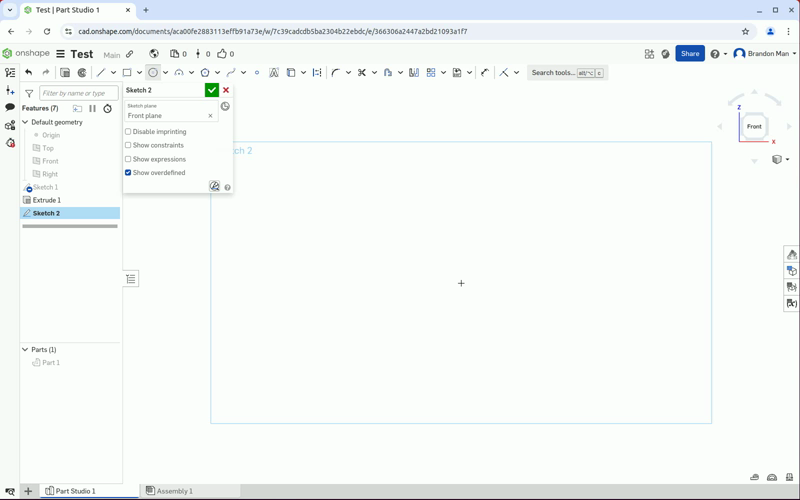
key_up(shift)
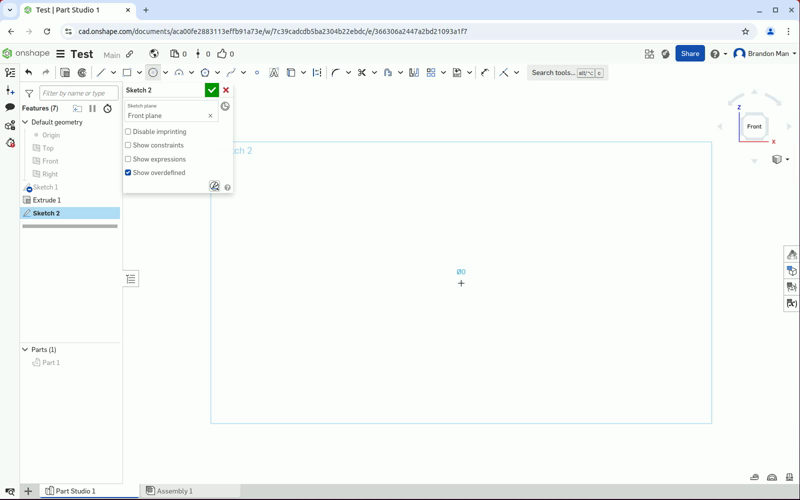
mouse_move(467, 282)
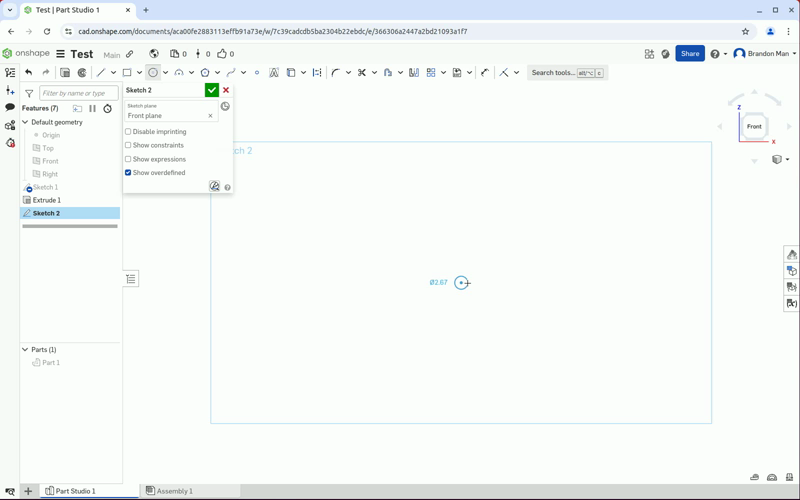
click(467, 282)
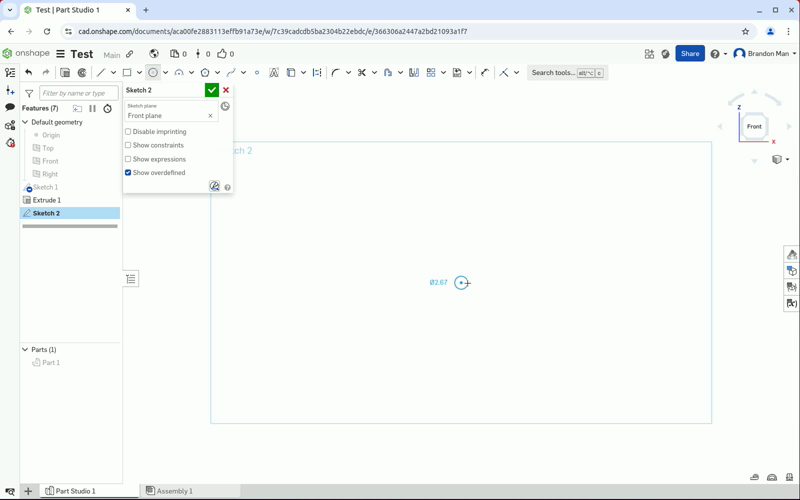
key(esc)
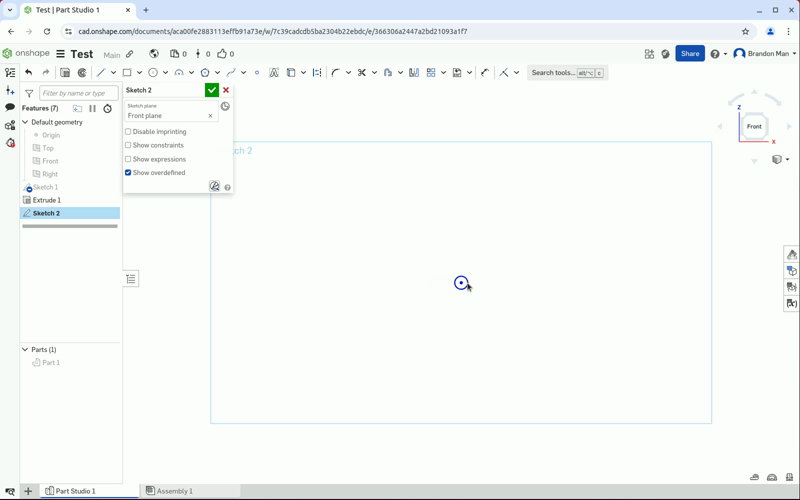
mouse_move(461, 282)
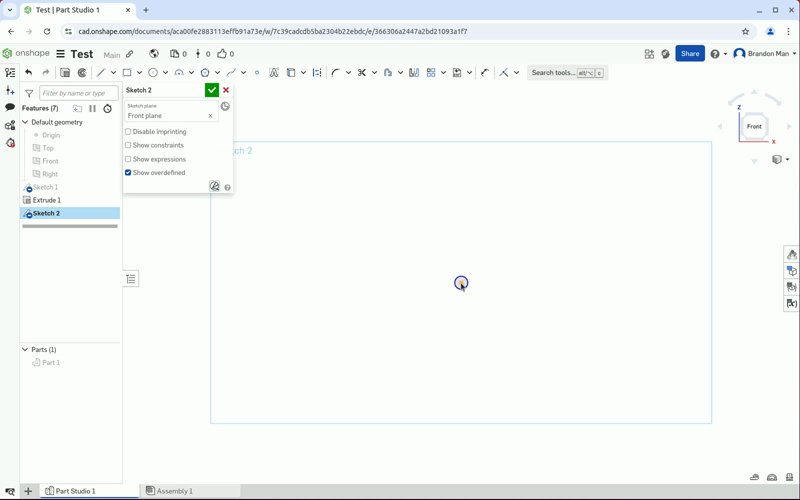
scroll(6)
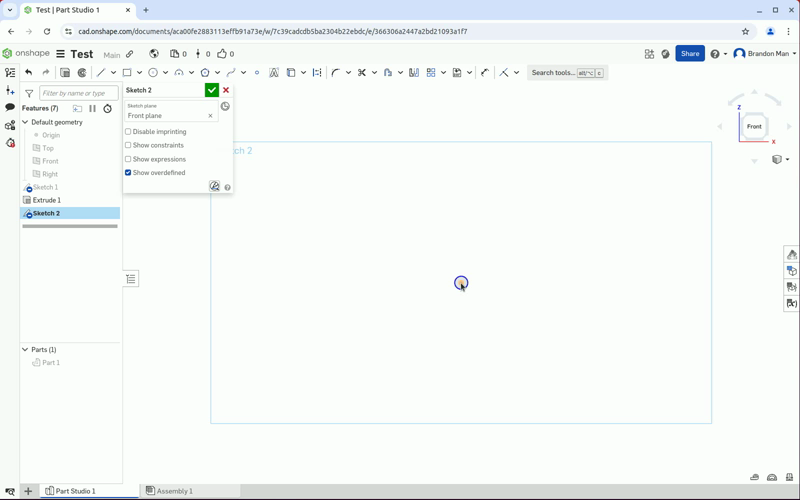
scroll(6)
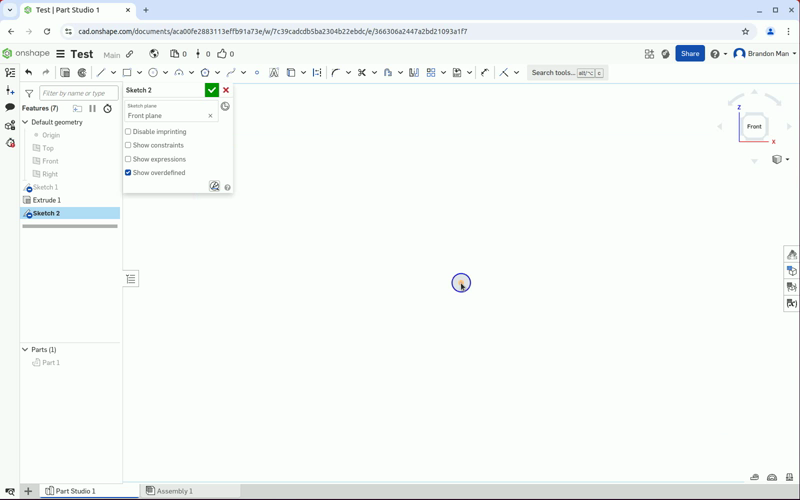
scroll(6)
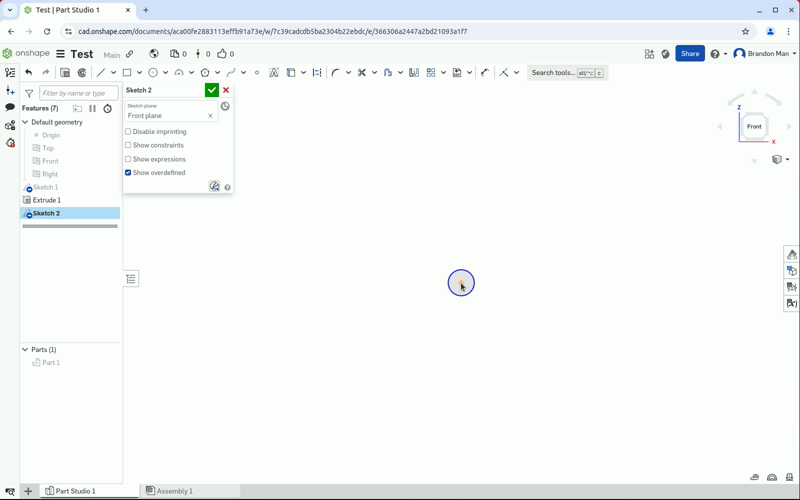
scroll(6)
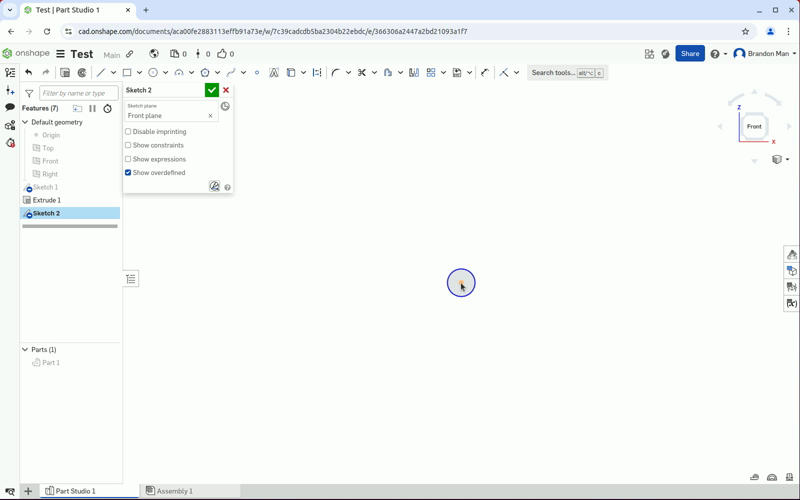
scroll(6)
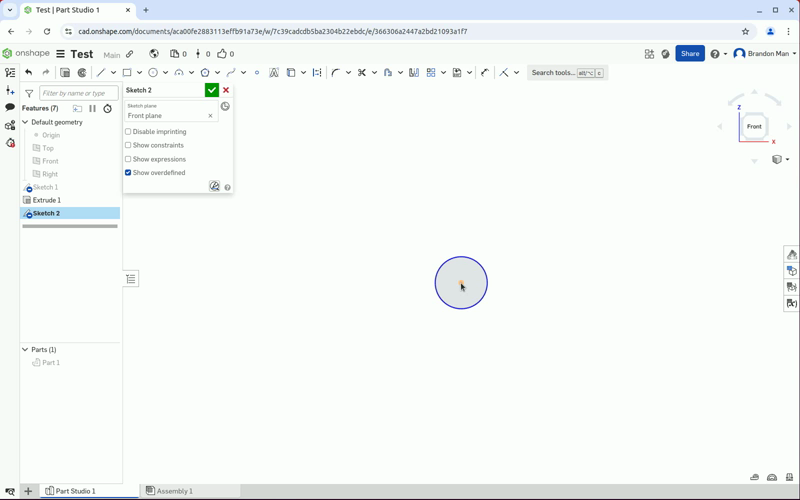
scroll(6)
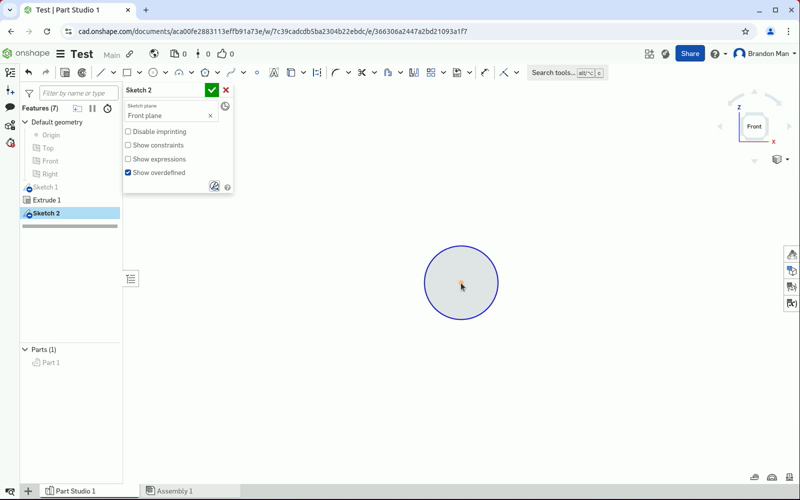
scroll(6)
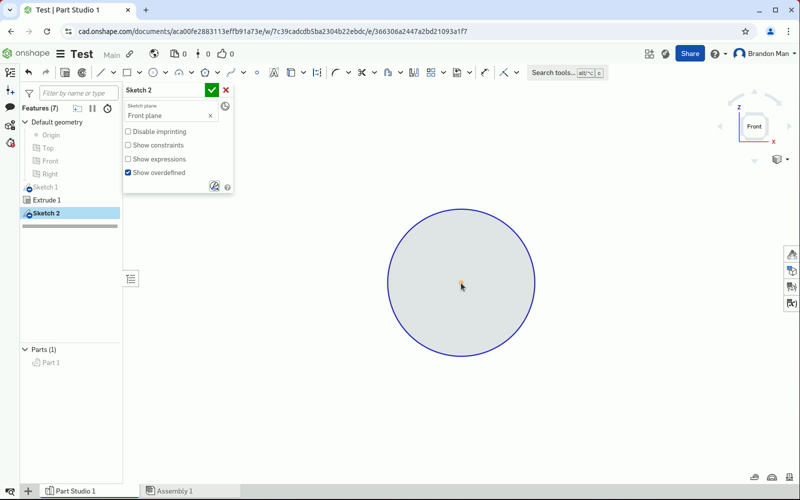
click(461, 282)
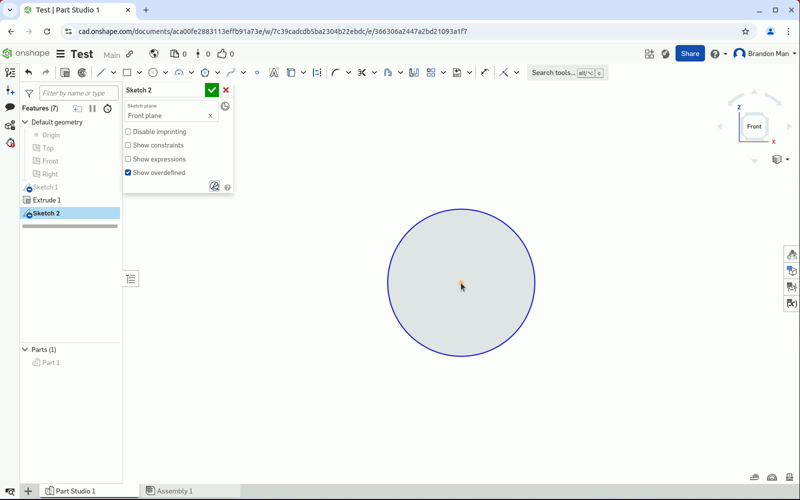
scroll(-6)
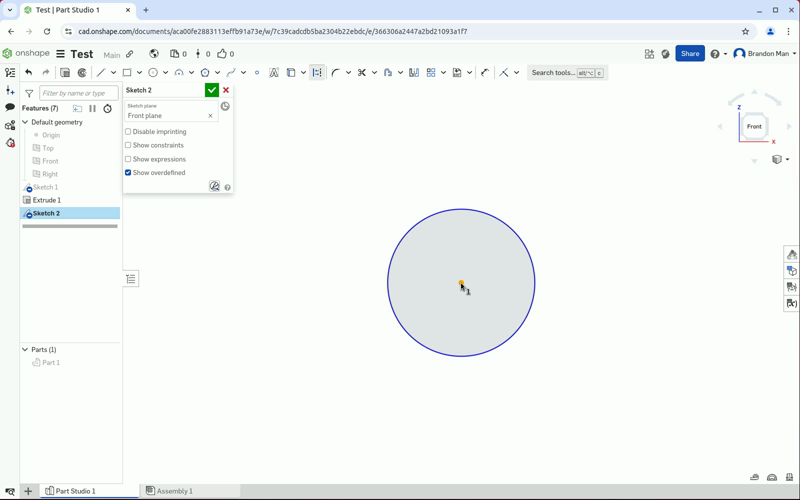
scroll(-6)
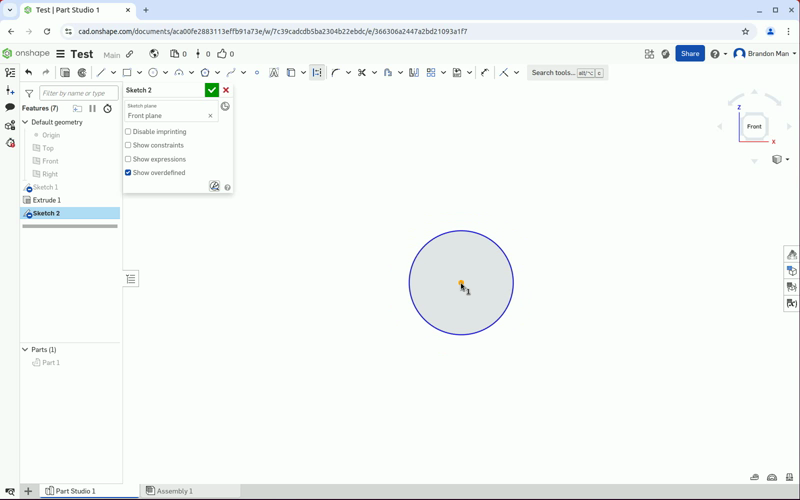
scroll(-6)
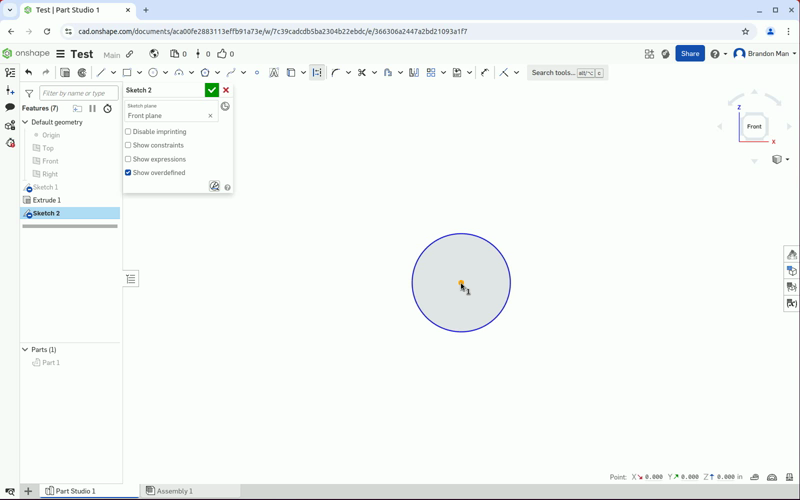
scroll(-6)
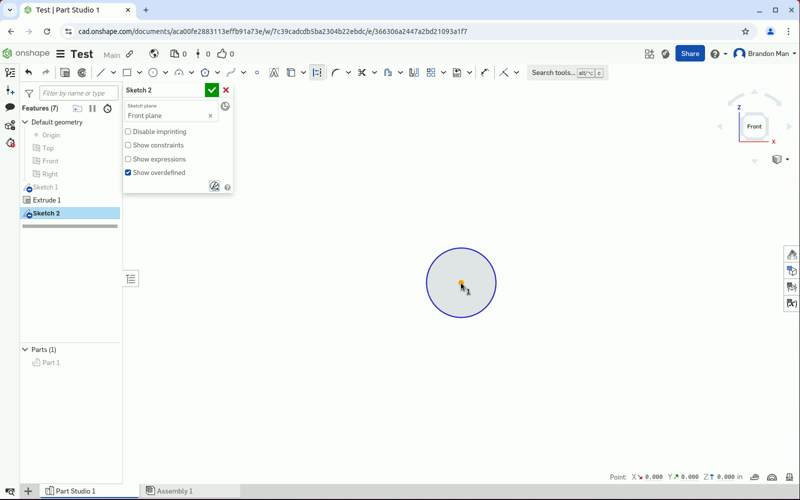
scroll(-6)
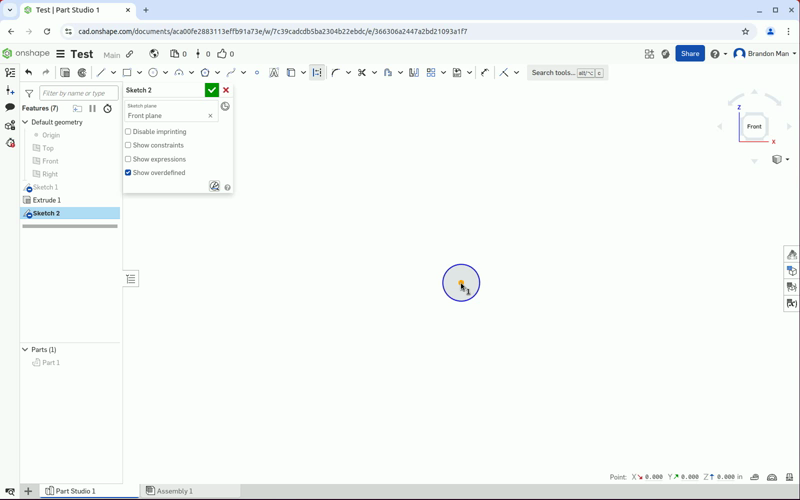
scroll(-6)
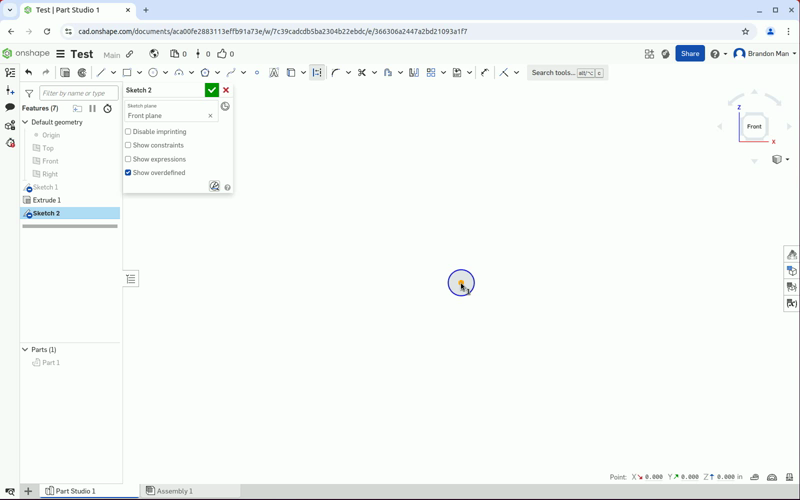
scroll(-6)
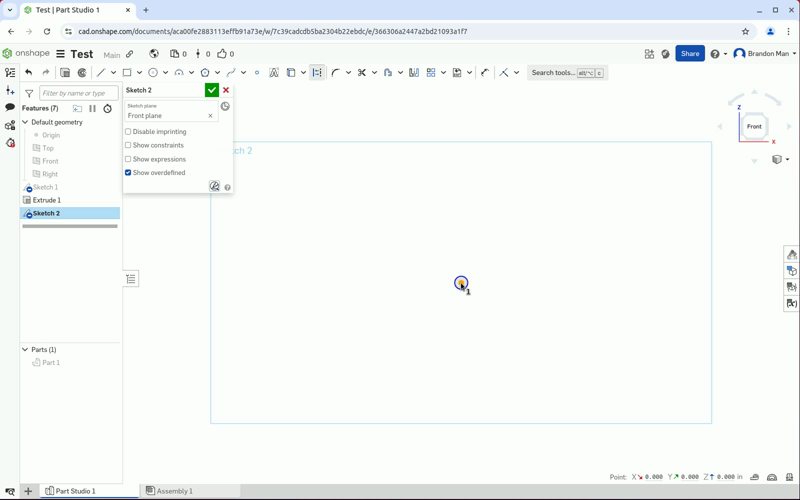
mouse_move(73, 352)
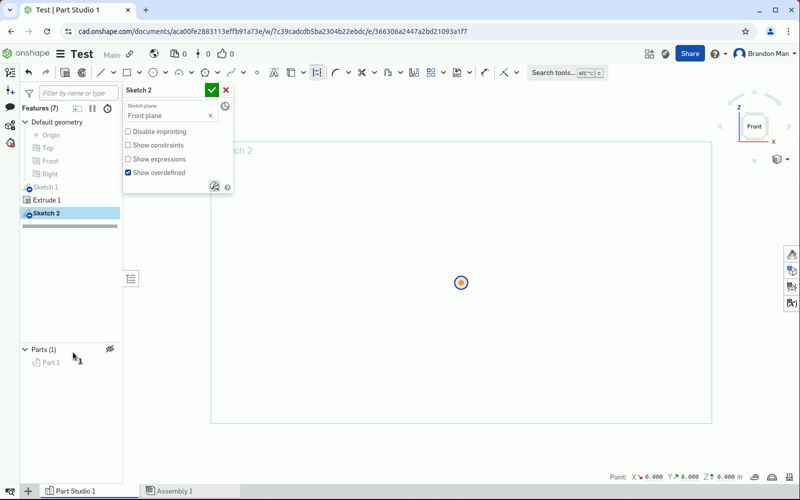
key(shift+y)
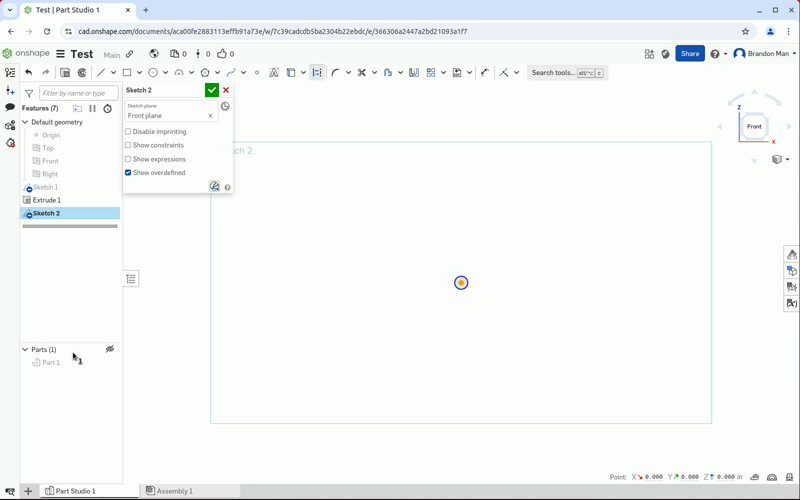
key(shift+e)
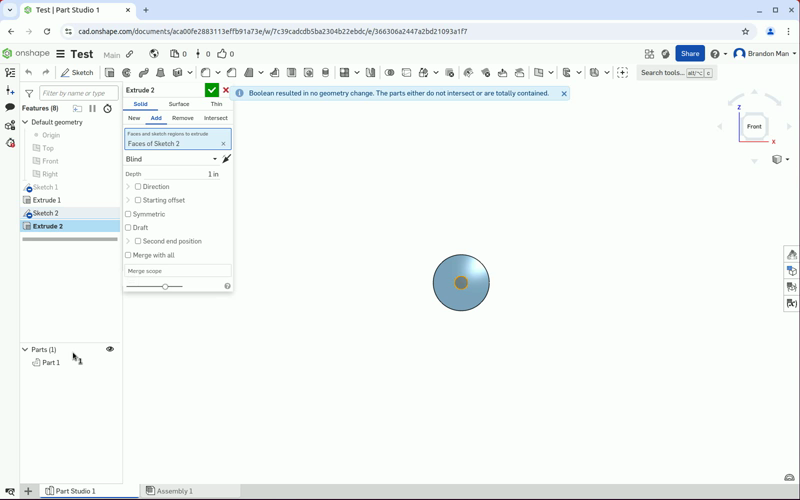
mouse_move(143, 106)
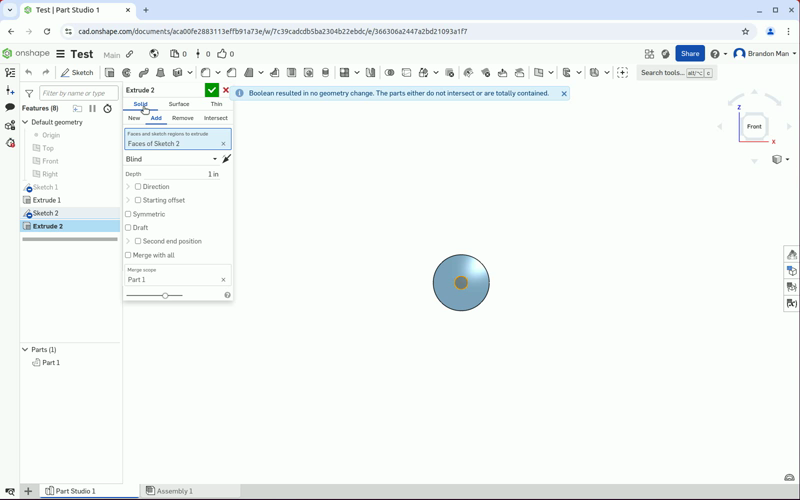
click(143, 106)
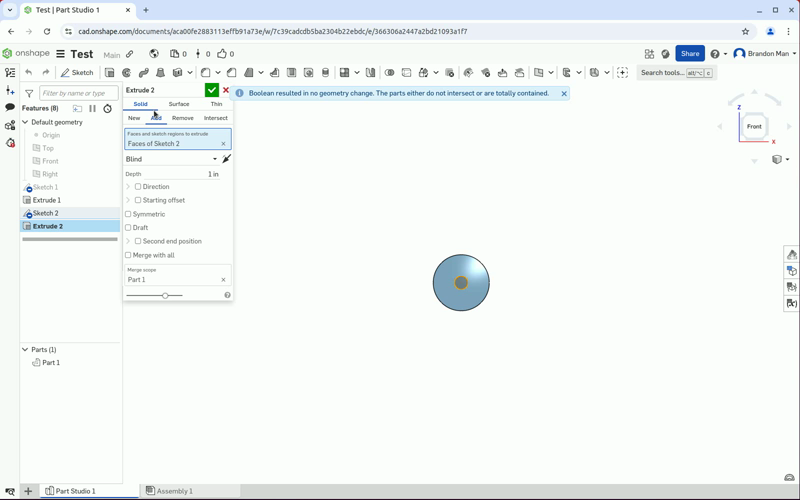
mouse_move(186, 120)
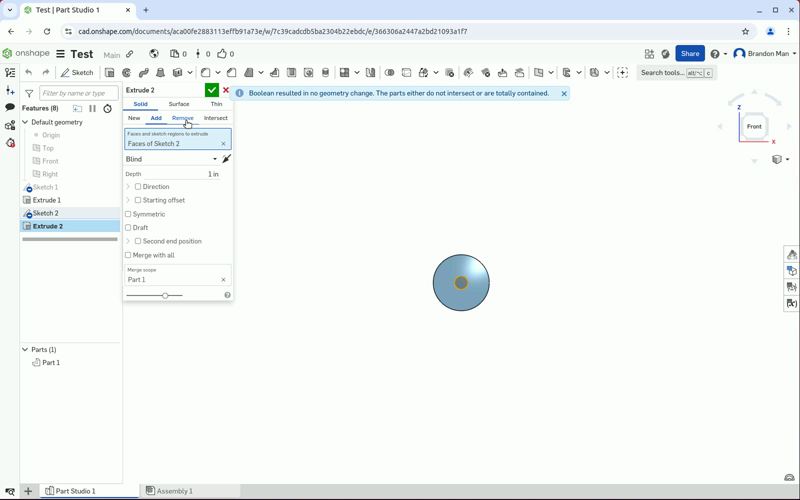
click(186, 120)
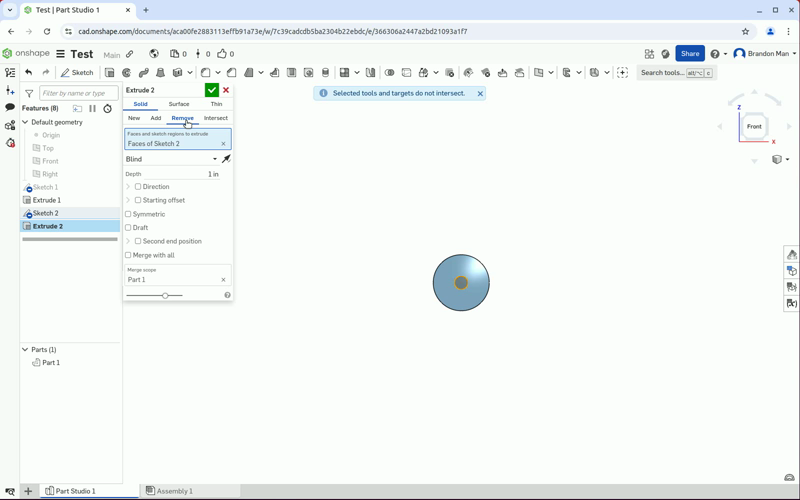
key(tab, 4)
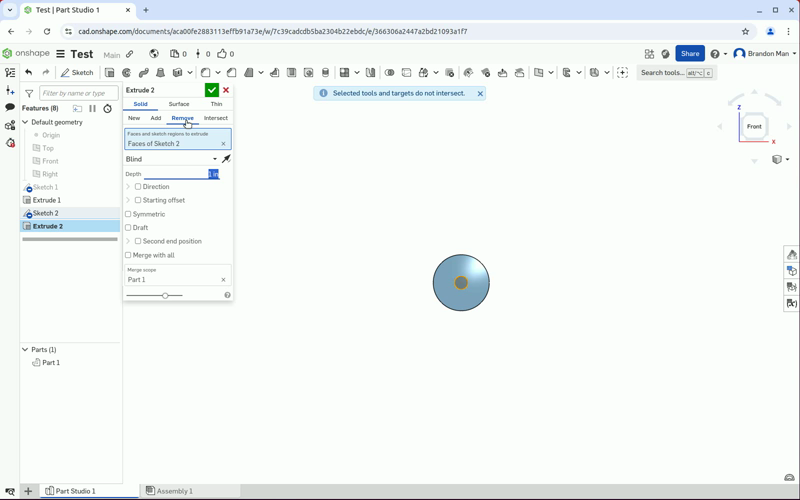
text(-23.108)
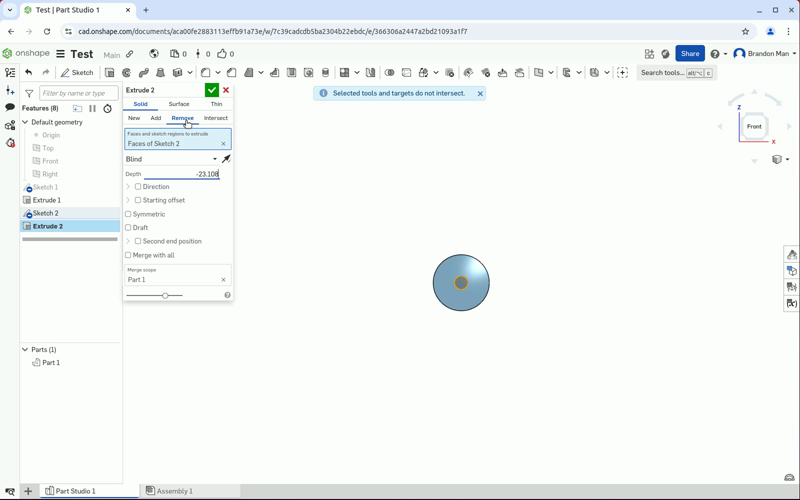
key(tab, 6)
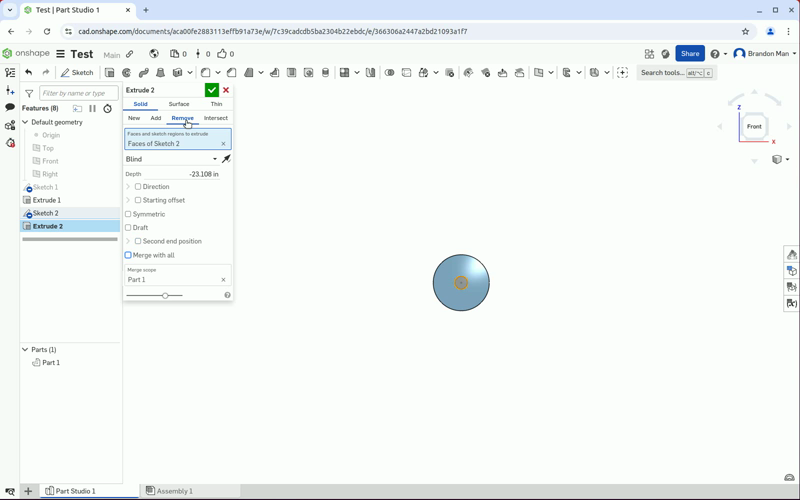
key(space)
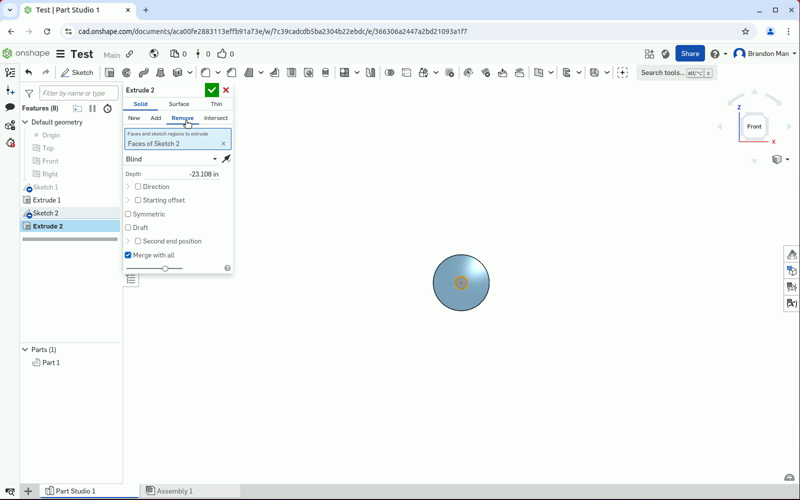
key(enter)
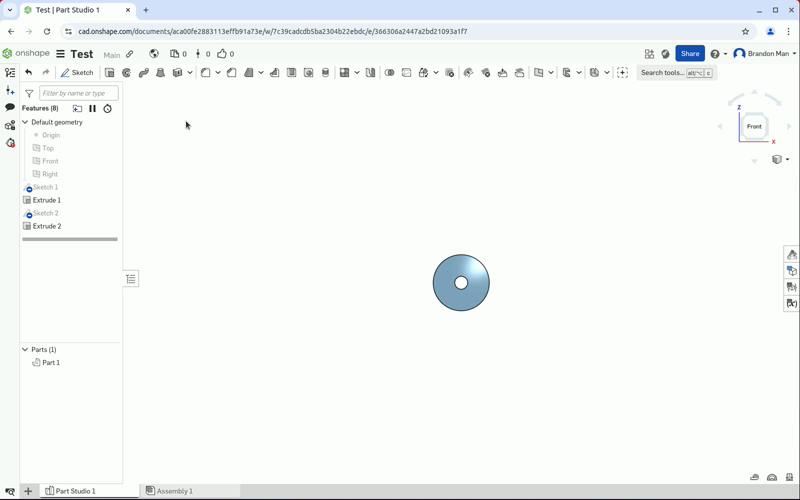
key(shift+h)
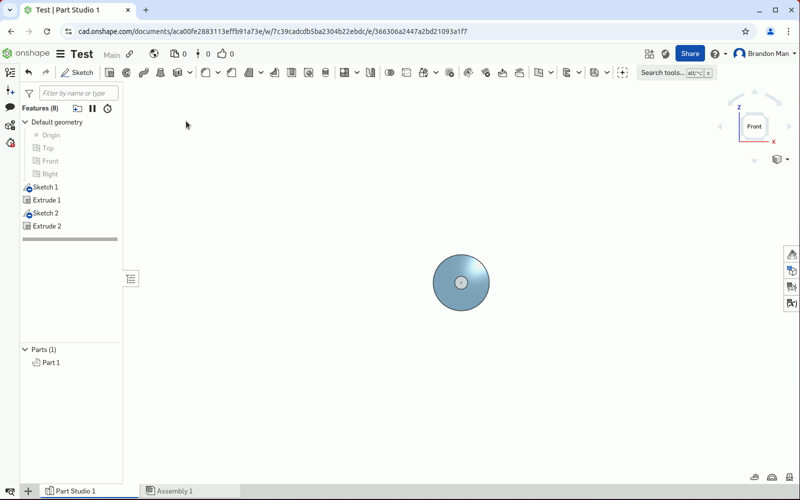
key(shift+h)
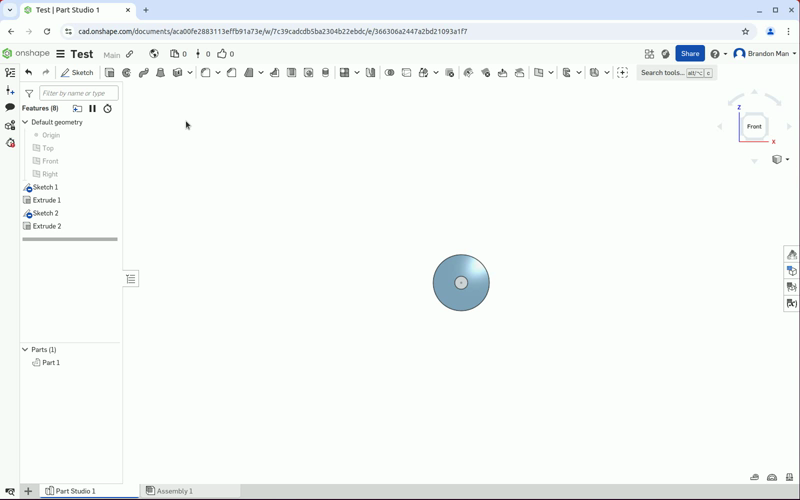
key(shift+7)
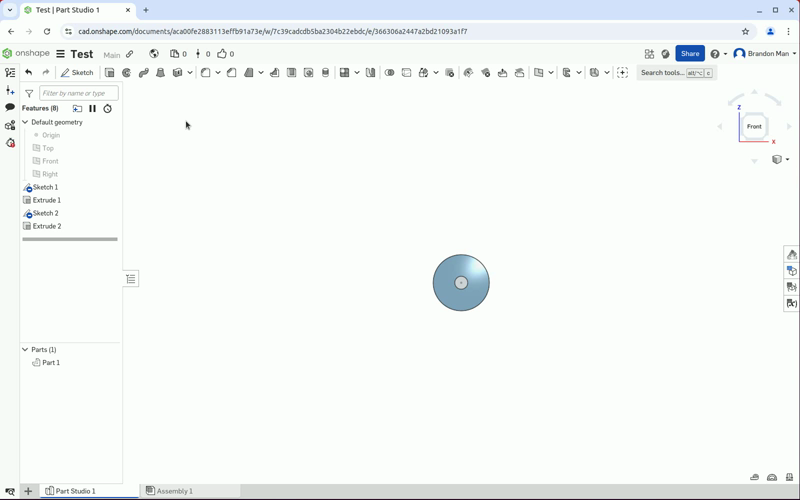
key(left, 2)
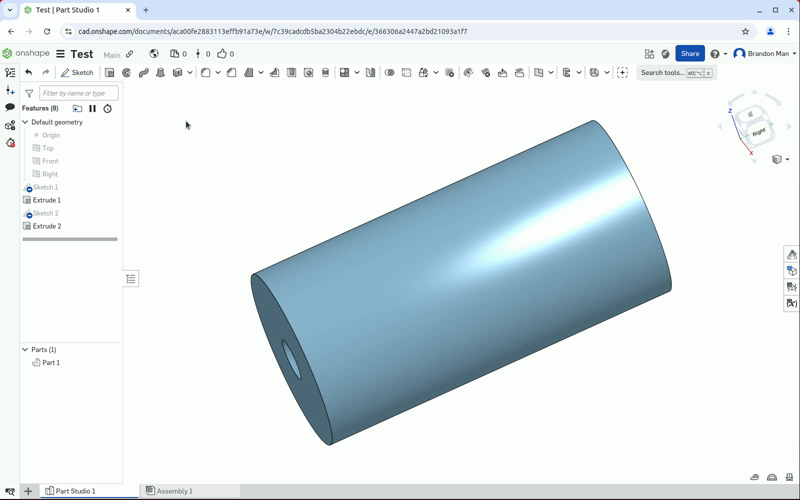
key(down, 2)
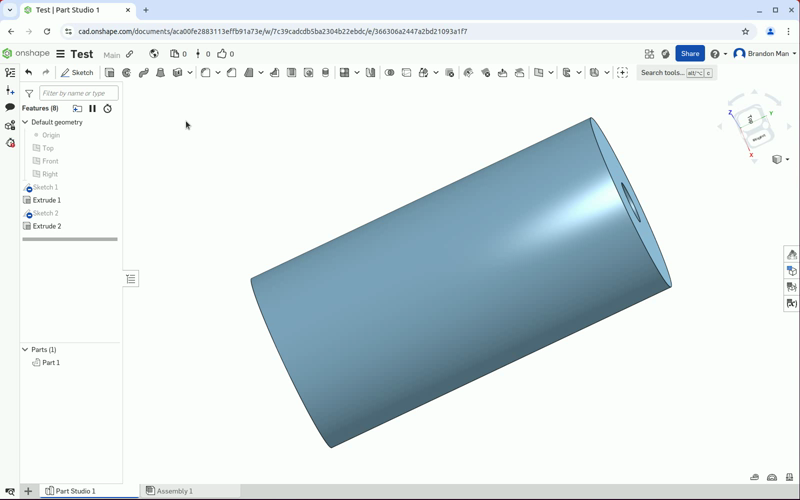
key(up, 2)
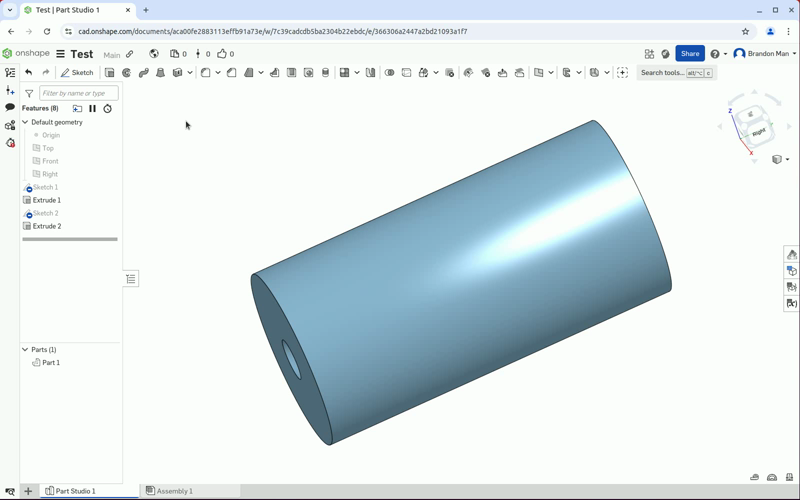
key(right, 2)
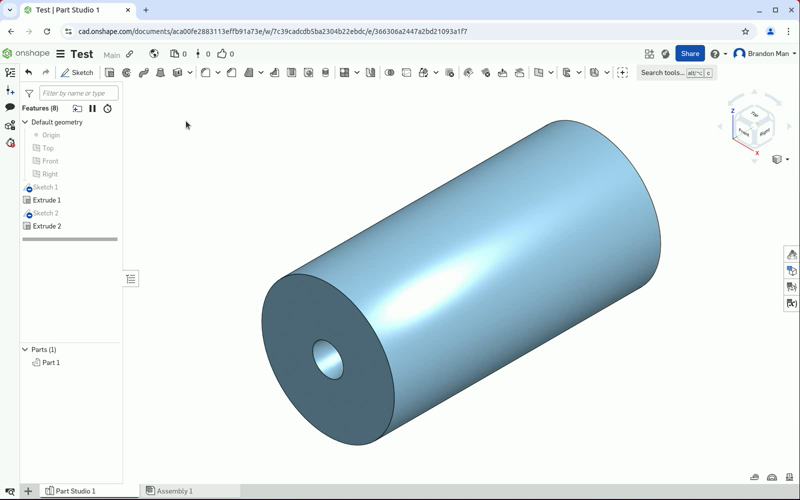
mouse_move(73, 189)
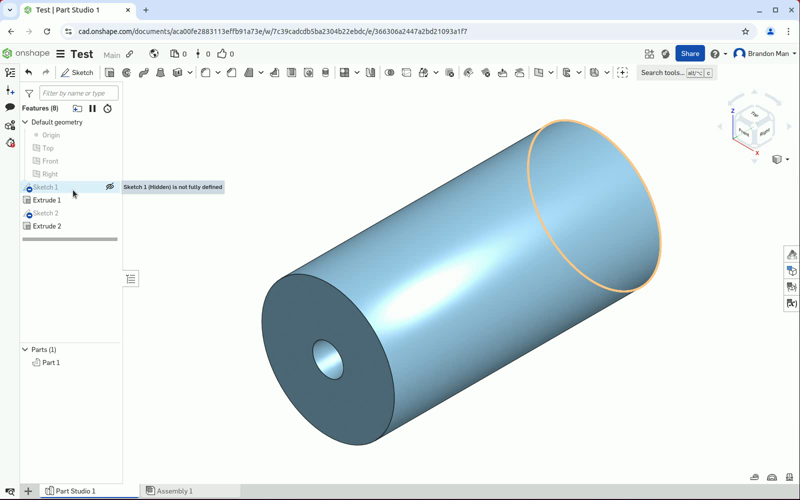
click(73, 189)